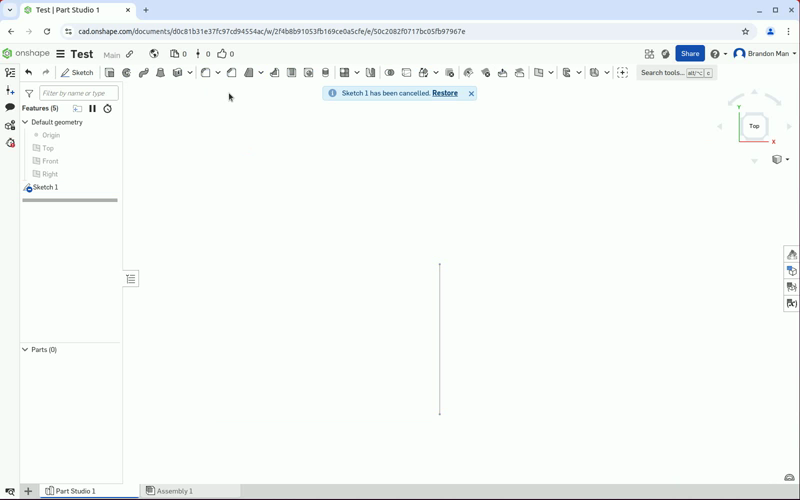
key(shift+h)
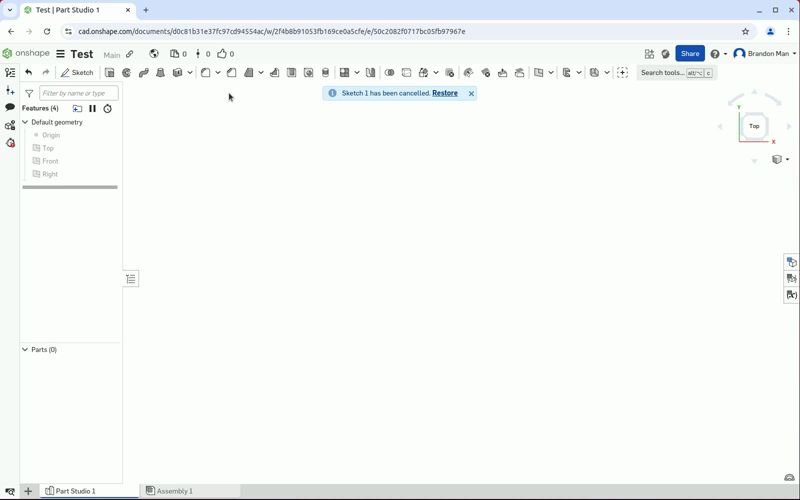
mouse_move(73, 352)
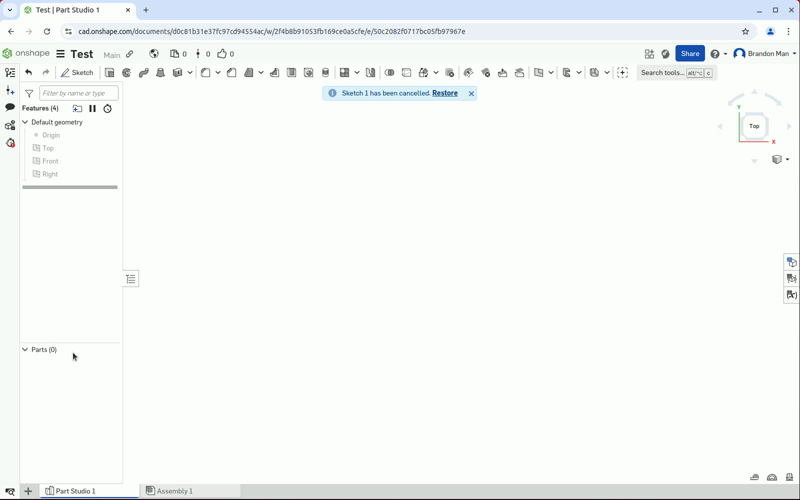
key(y)
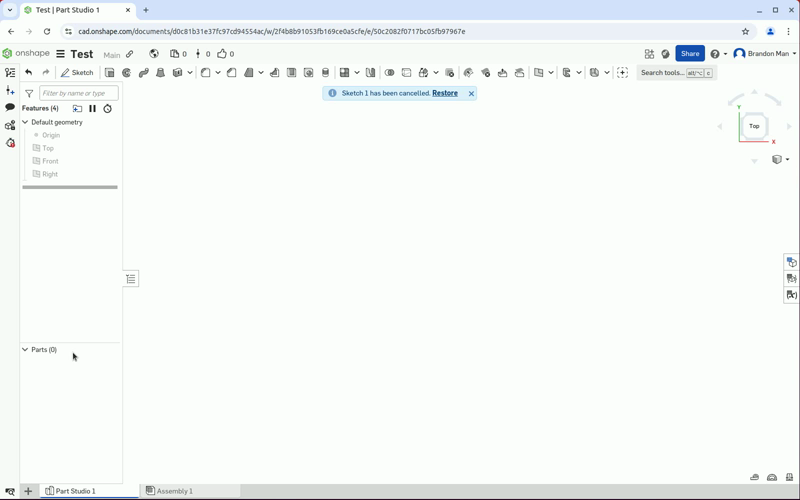
key(shift+p)
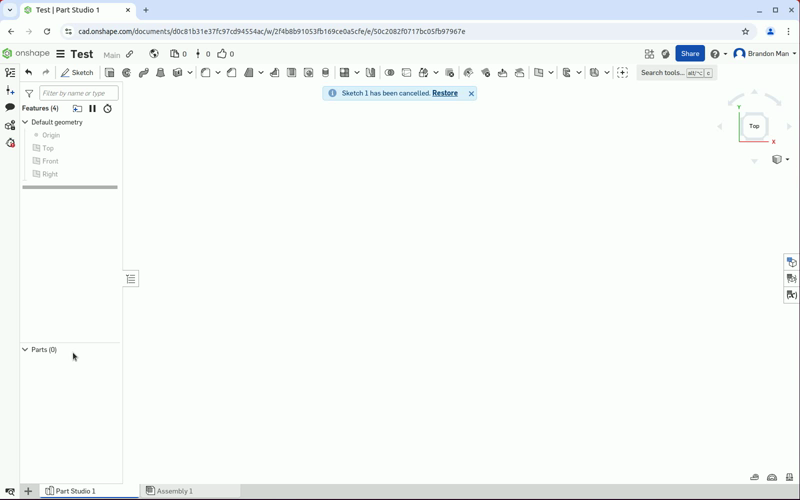
key(space)
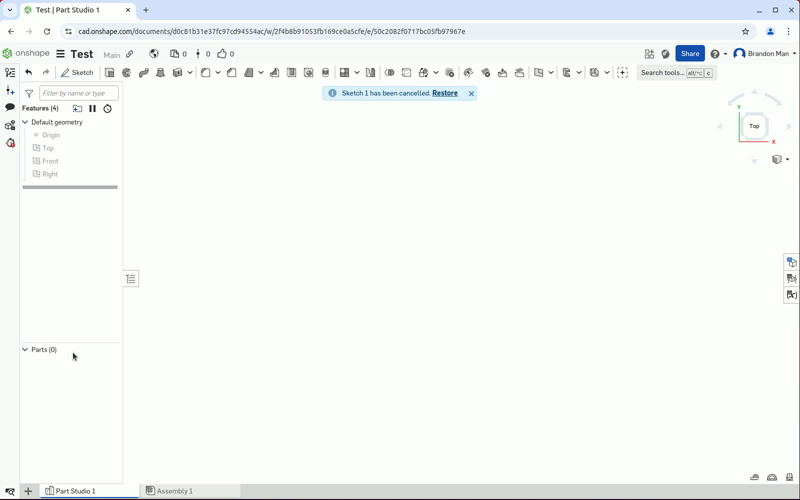
key_down(shift)
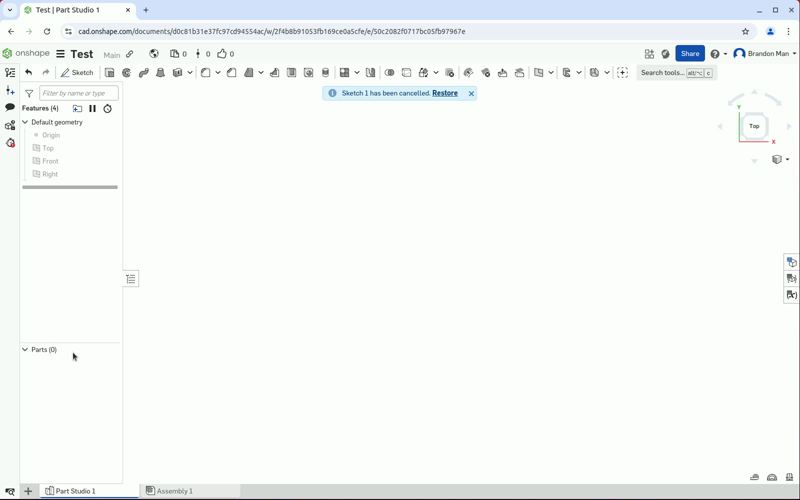
key(up)
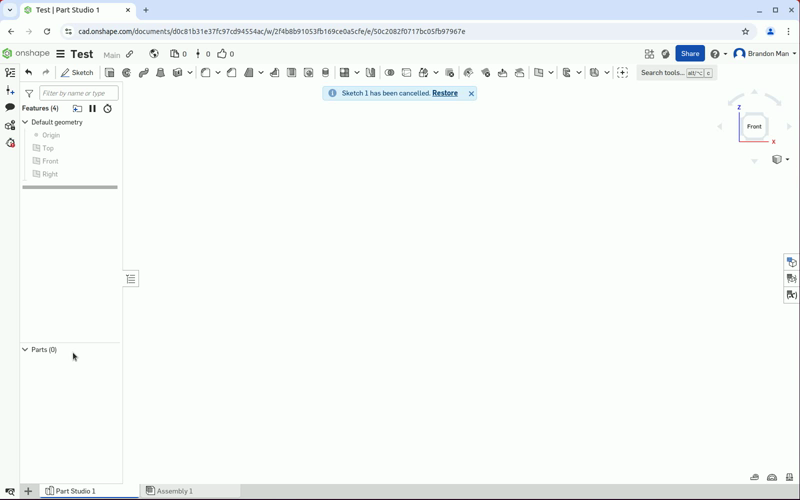
key_up(shift)
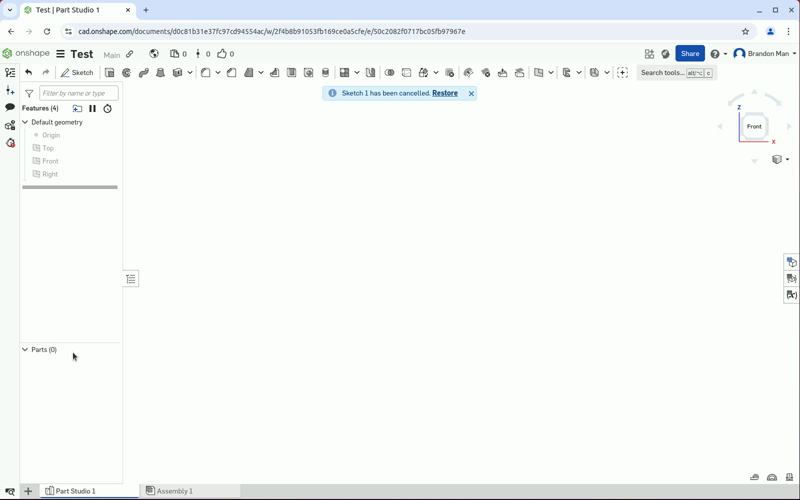
mouse_move(73, 352)
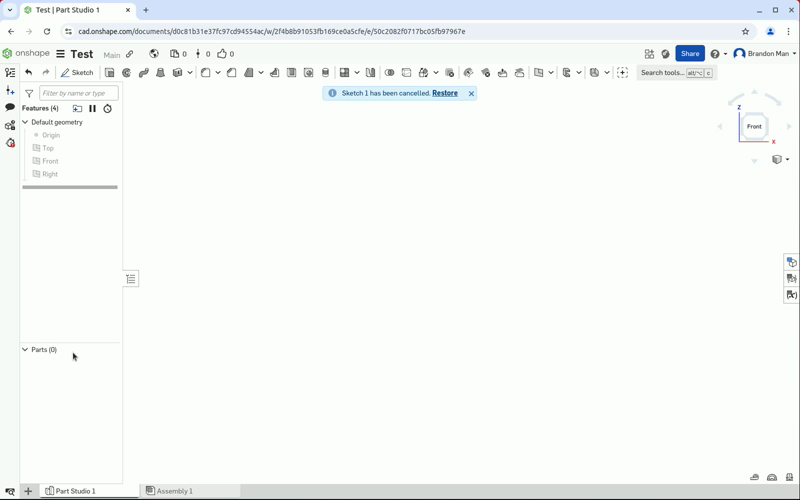
key(shift+y)
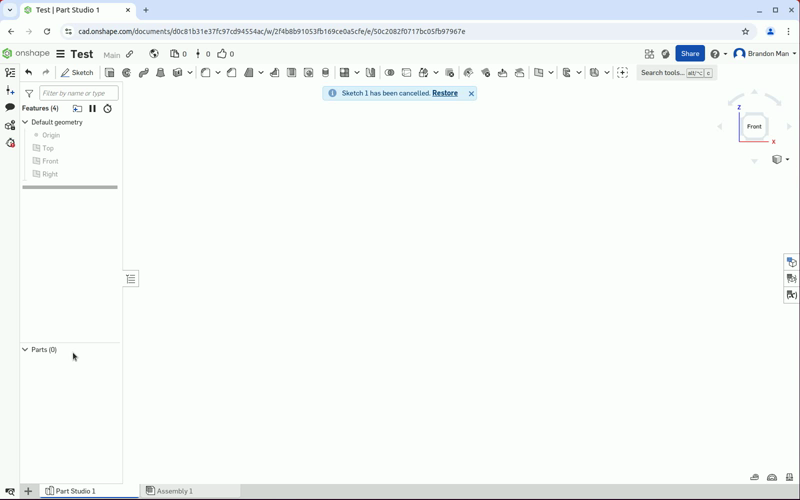
key(shift+s)
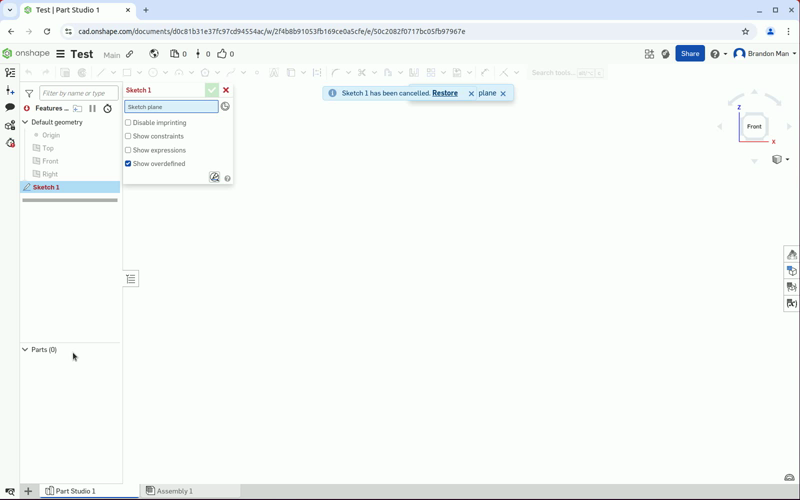
mouse_move(73, 163)
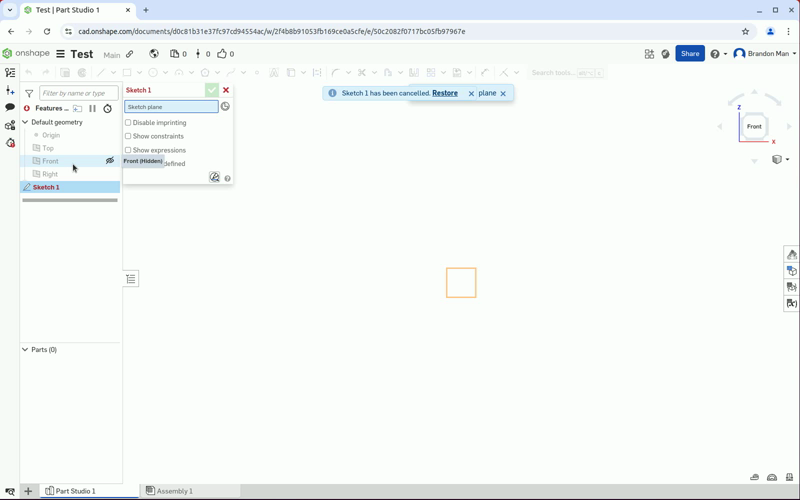
click(73, 163)
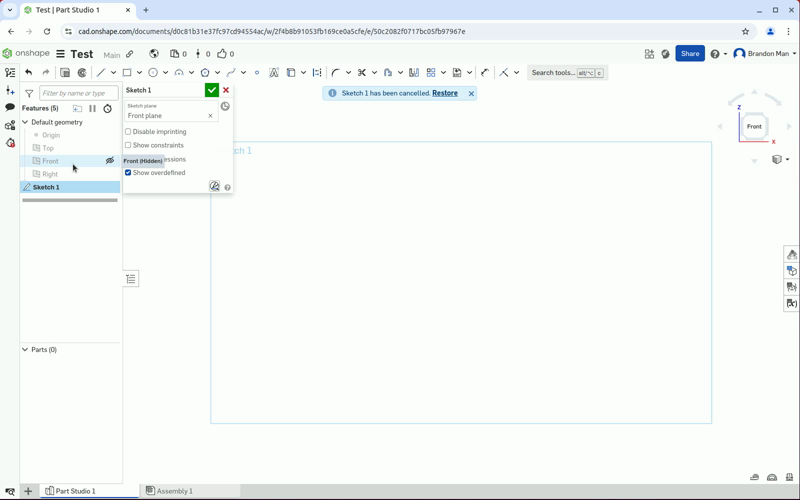
mouse_move(73, 352)
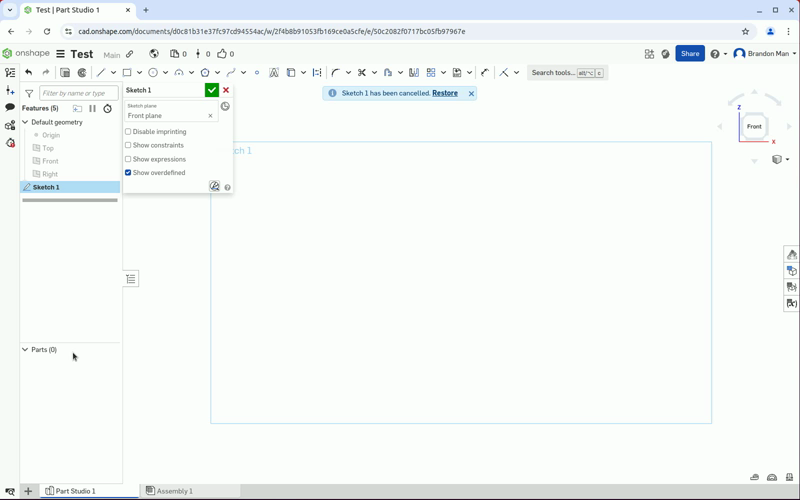
key(y)
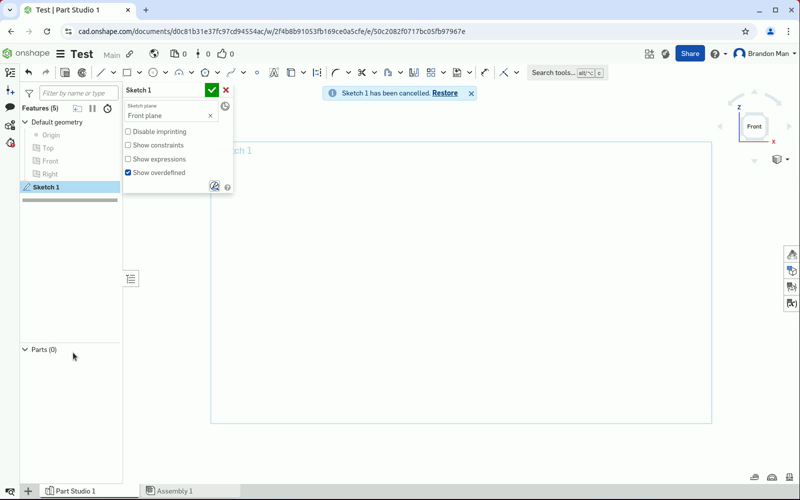
key(c)
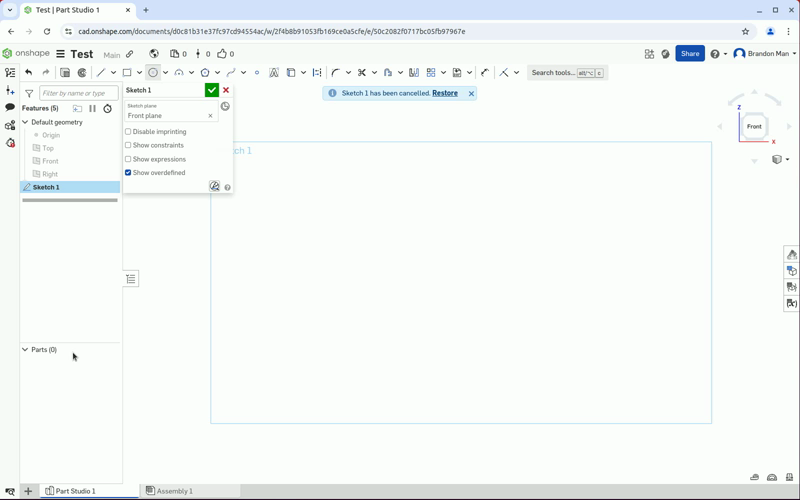
key_down(shift)
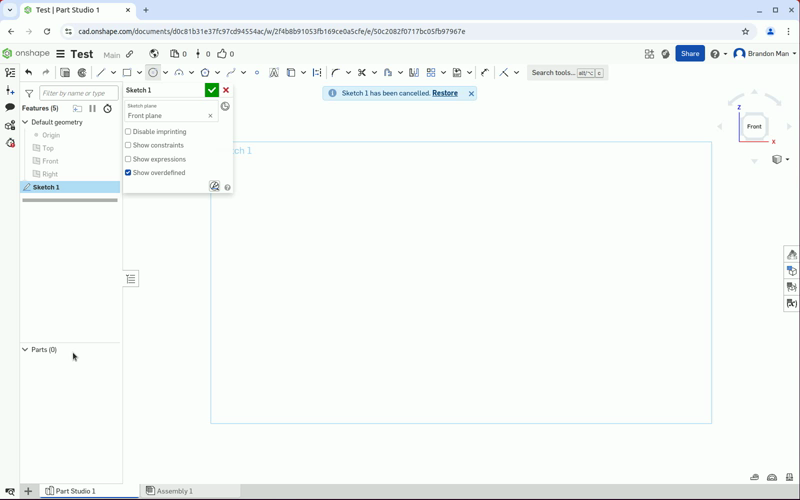
mouse_move(461, 282)
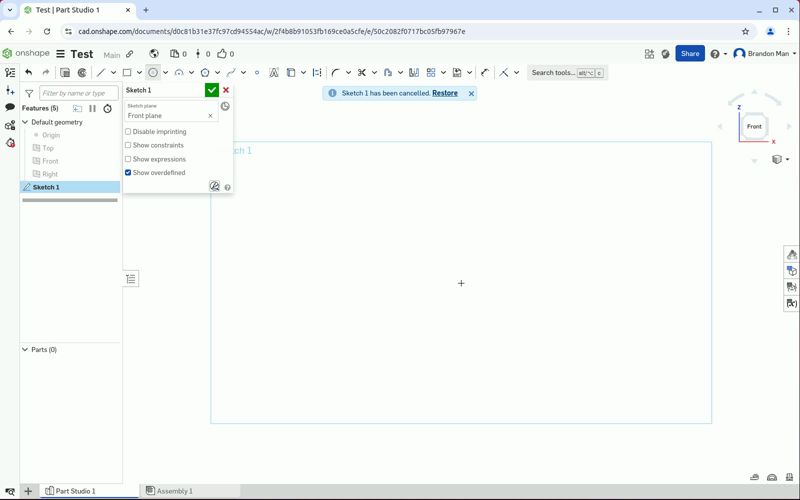
click(461, 282)
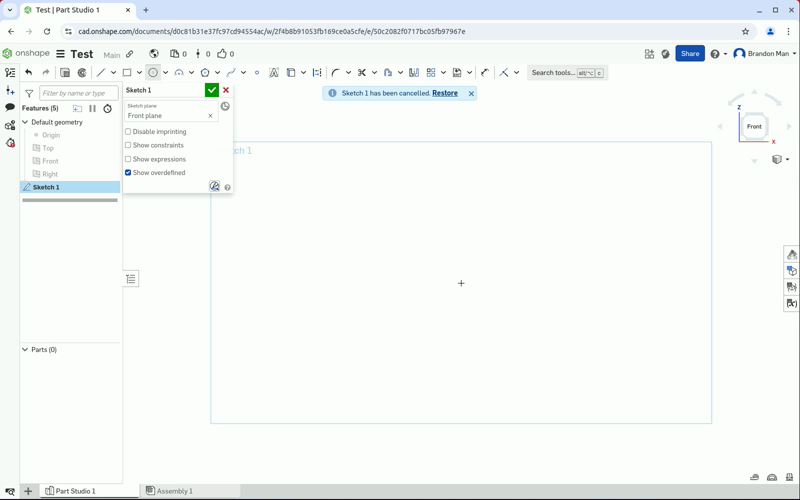
key_up(shift)
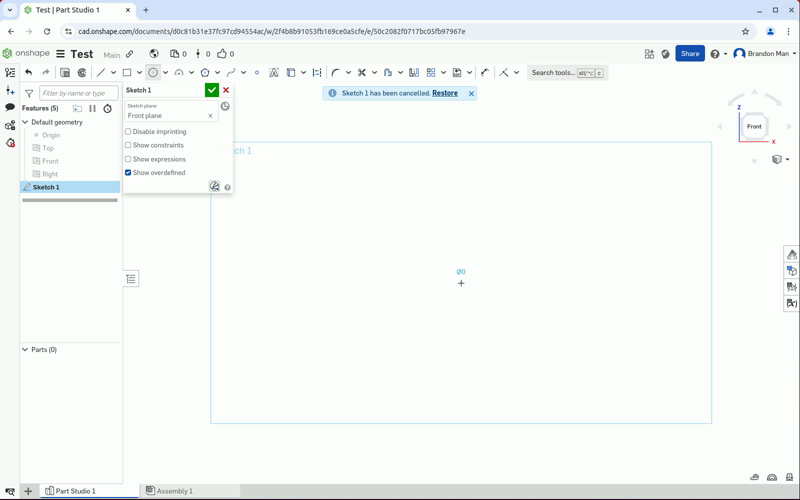
mouse_move(574, 282)
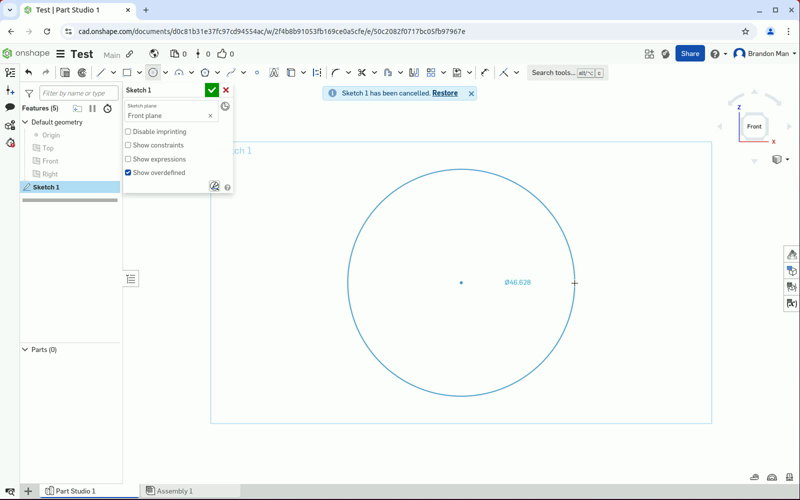
click(574, 282)
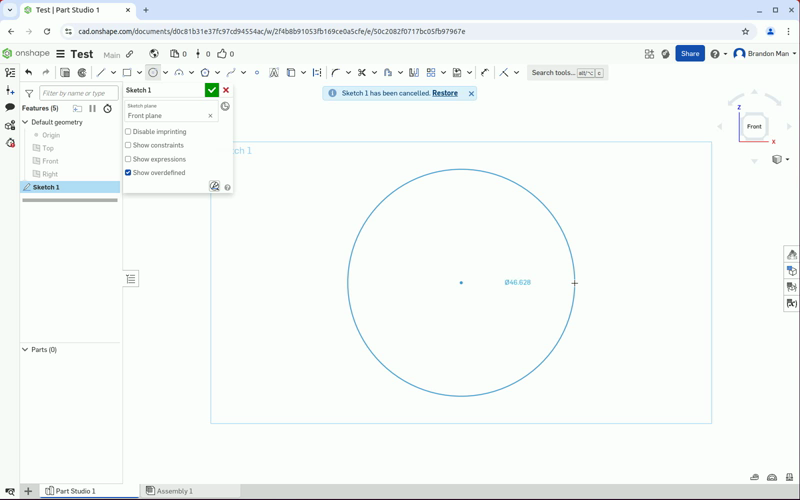
key(esc)
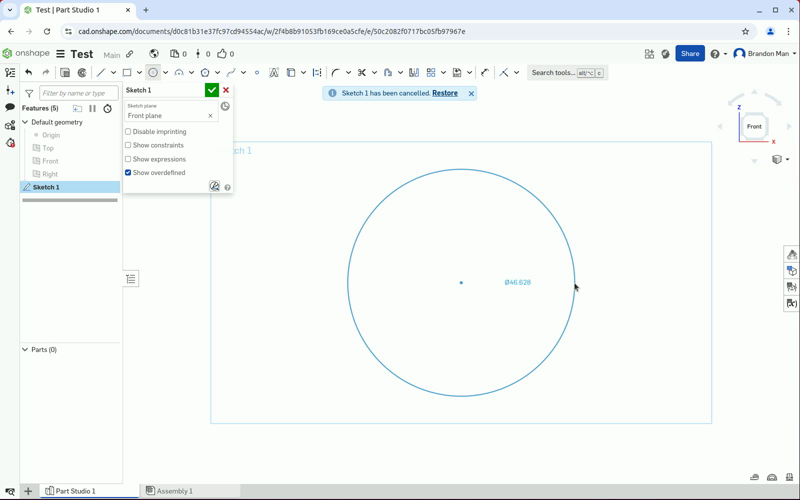
mouse_move(466, 368)
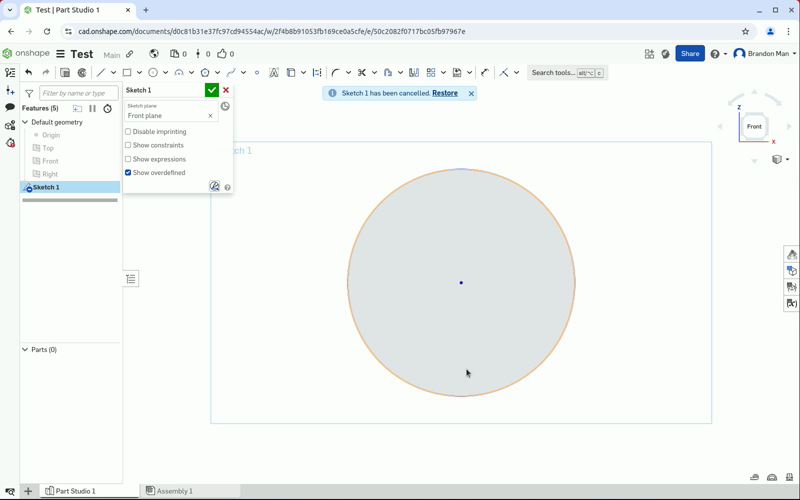
click(466, 368)
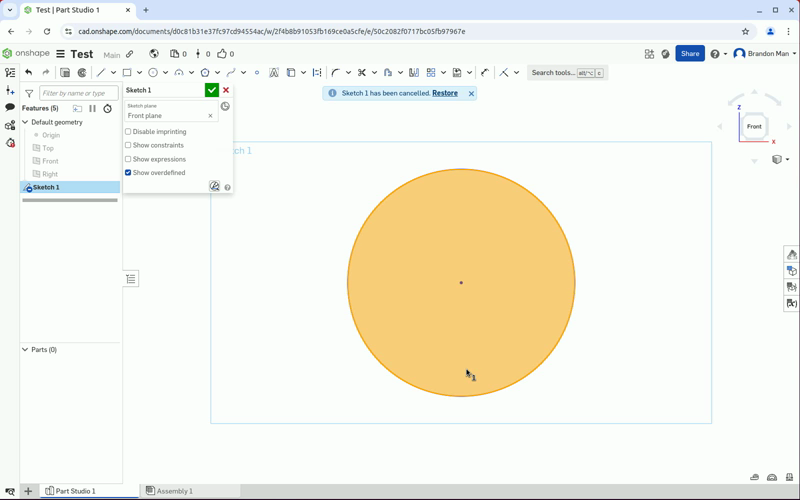
mouse_move(73, 352)
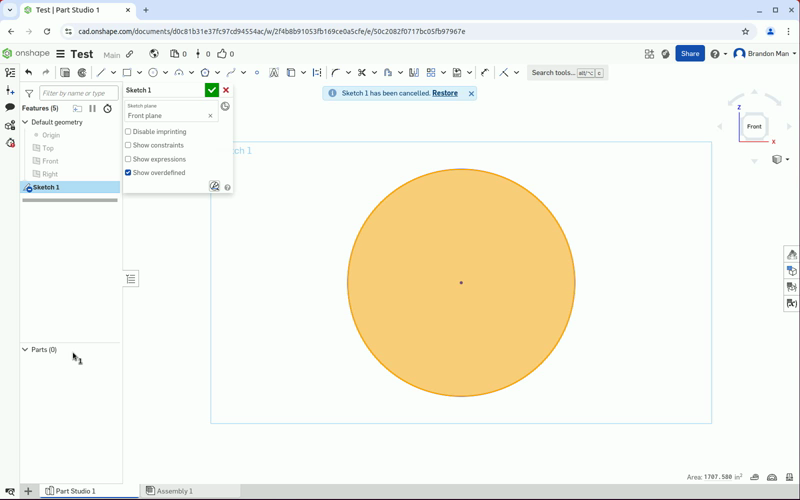
key(shift+y)
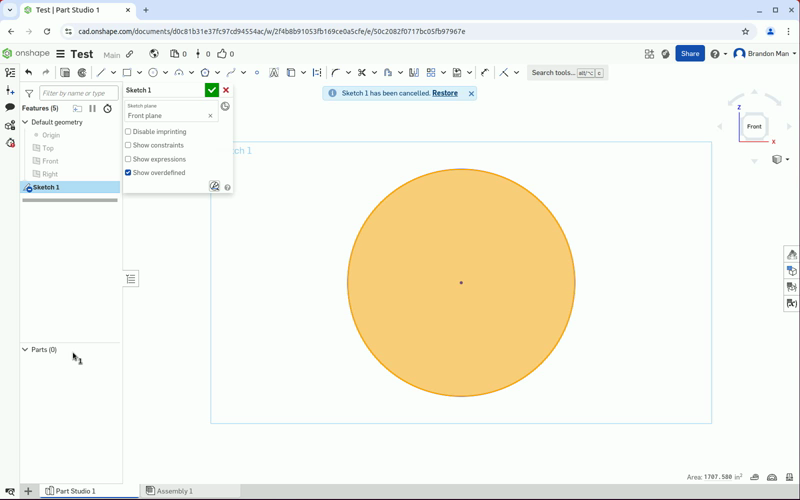
key(shift+e)
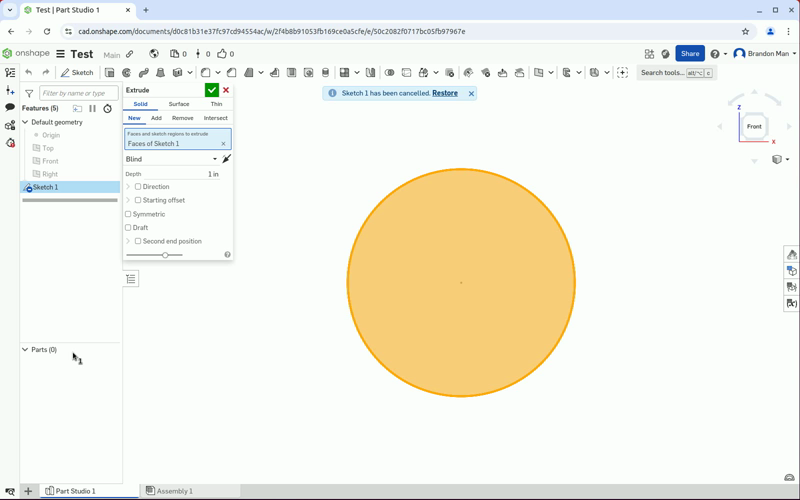
mouse_move(143, 106)
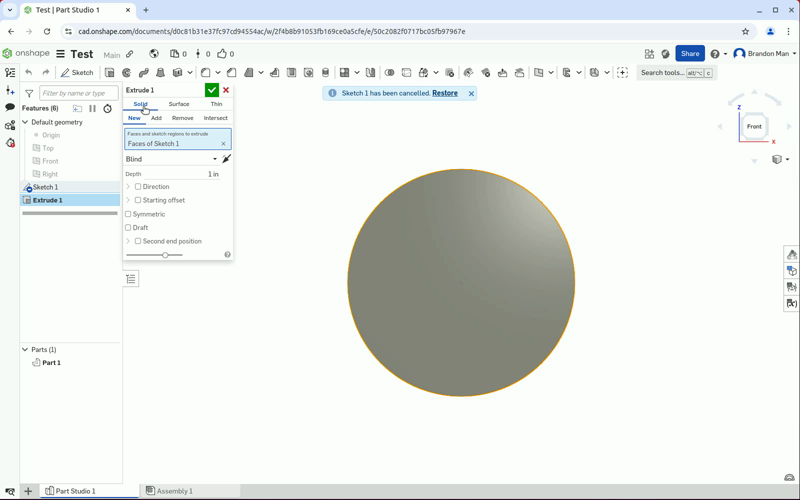
click(143, 106)
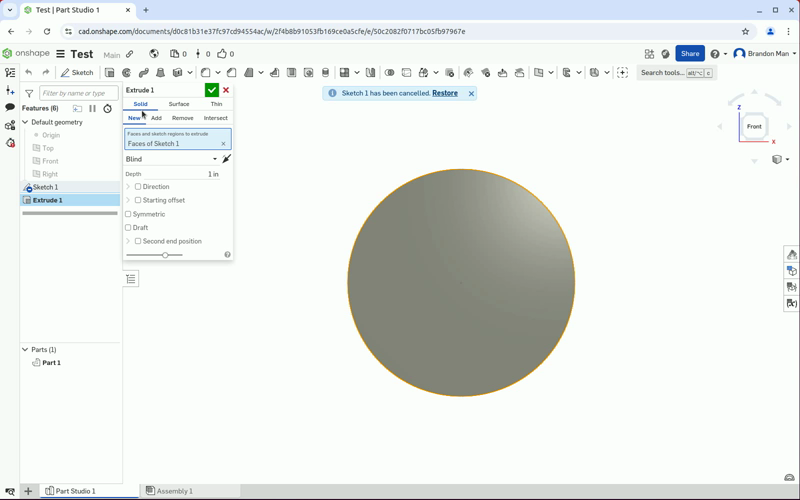
mouse_move(137, 120)
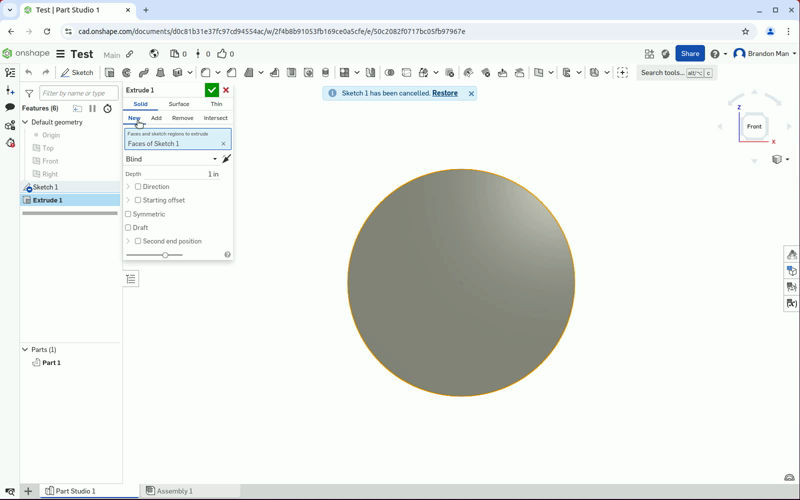
click(137, 120)
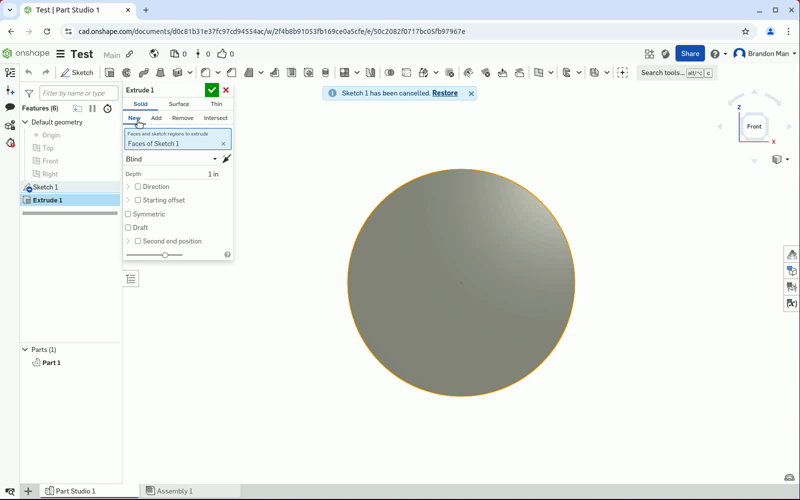
key(tab, 4)
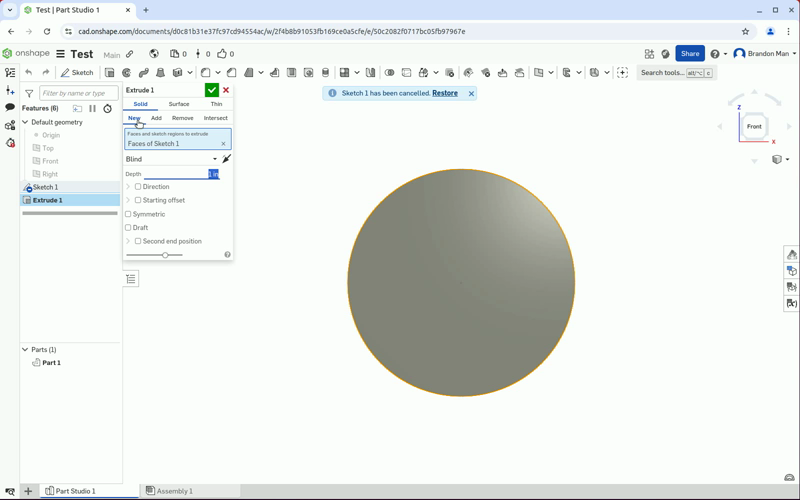
text(7.703)
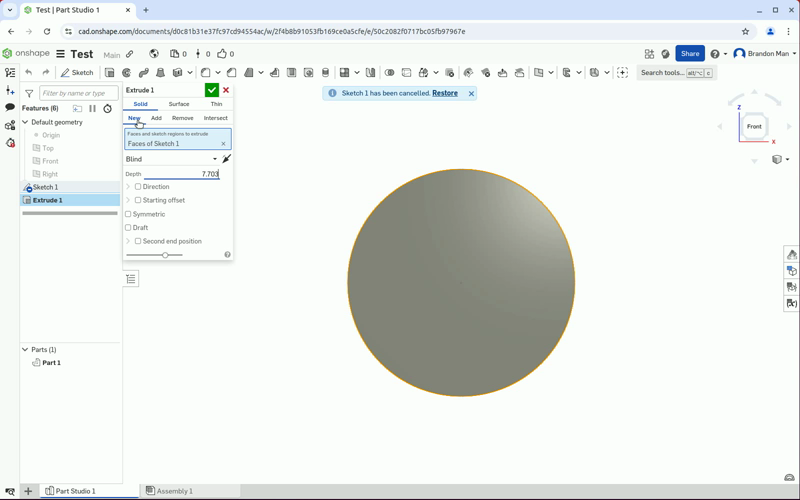
key(enter)
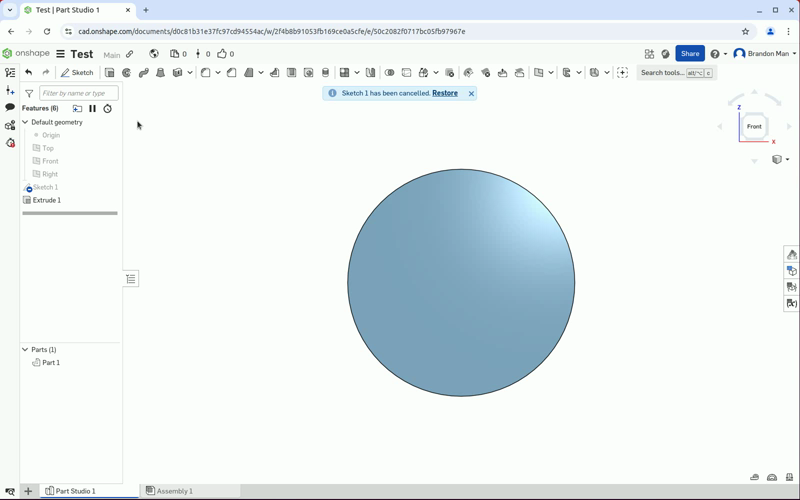
key(shift+h)
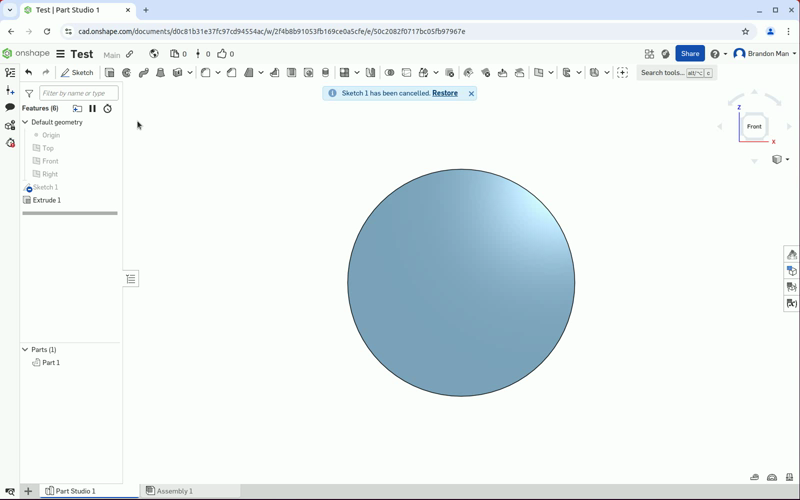
key(shift+h)
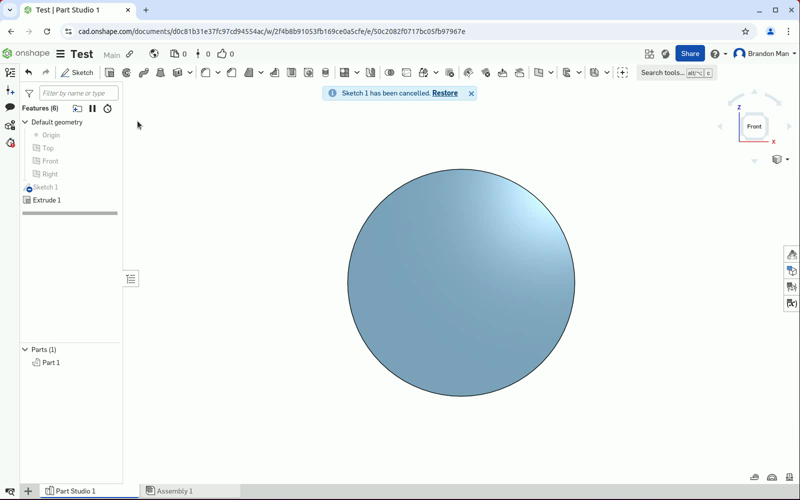
mouse_move(73, 189)
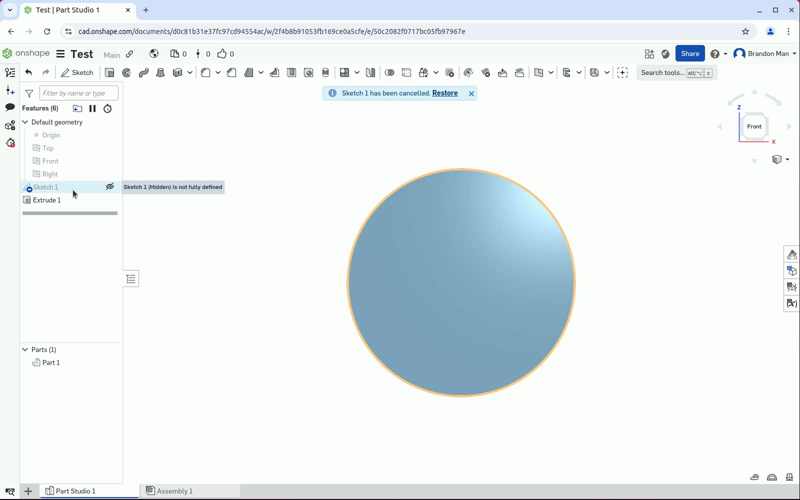
click(73, 189)
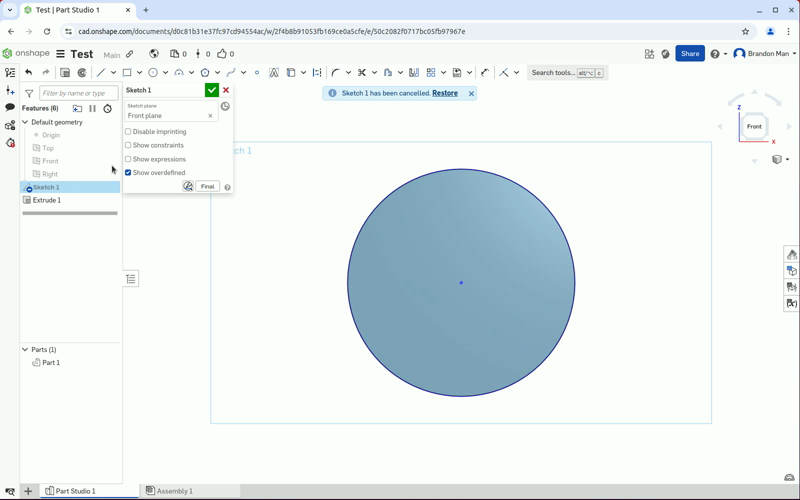
mouse_move(229, 92)
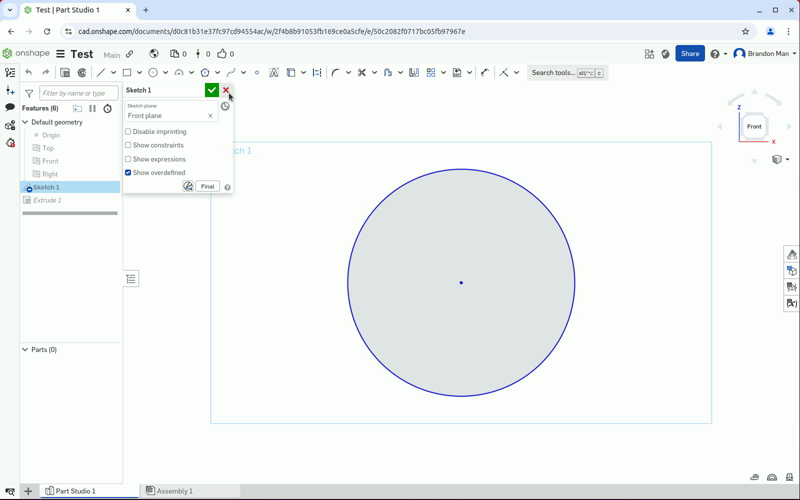
click(229, 92)
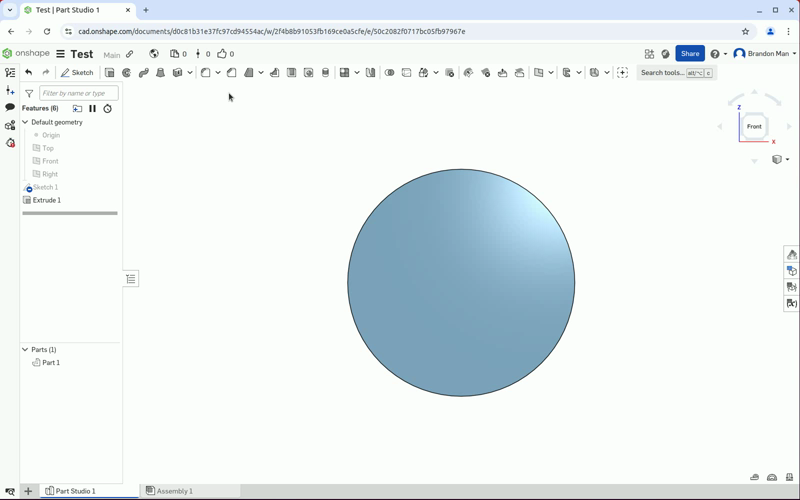
mouse_move(541, 75)
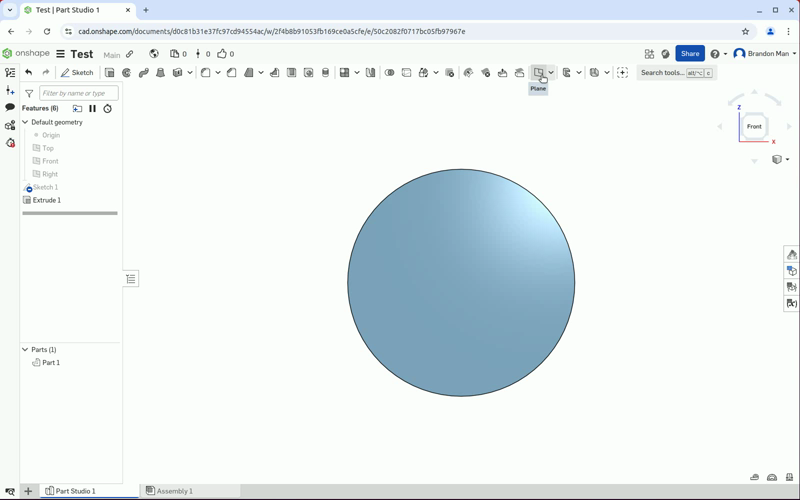
click(541, 75)
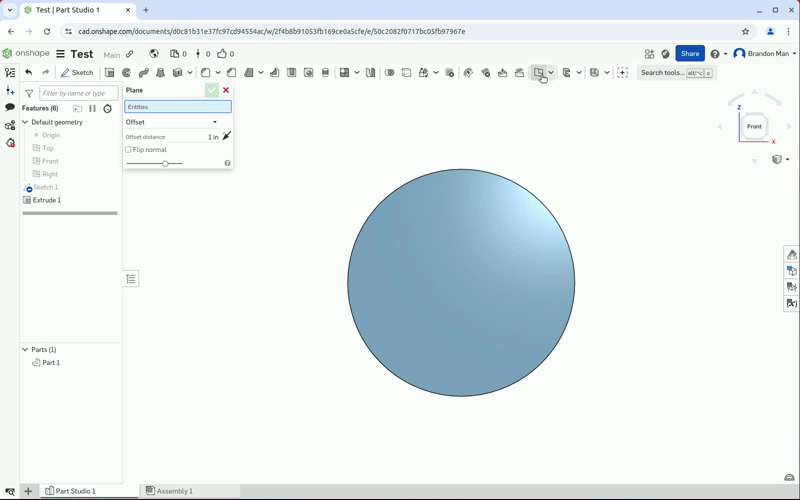
mouse_move(73, 163)
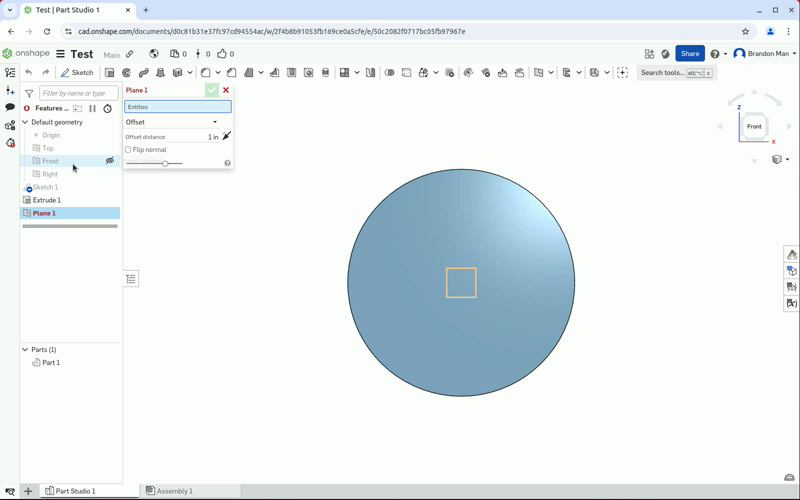
click(73, 163)
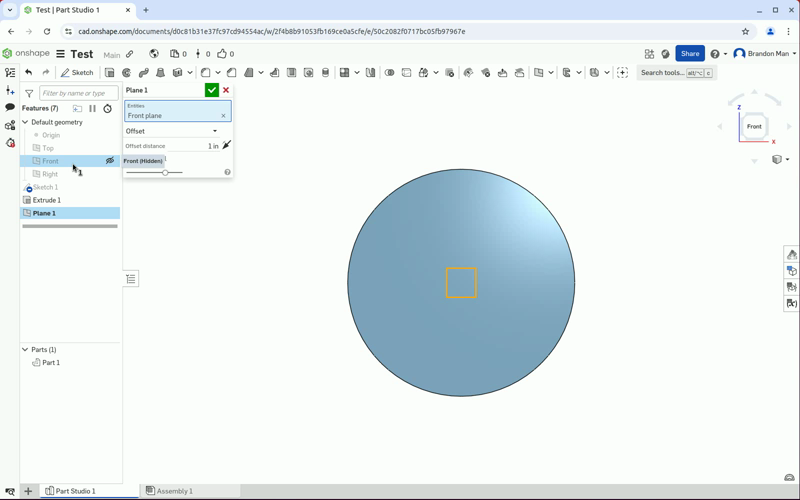
key(tab, 2)
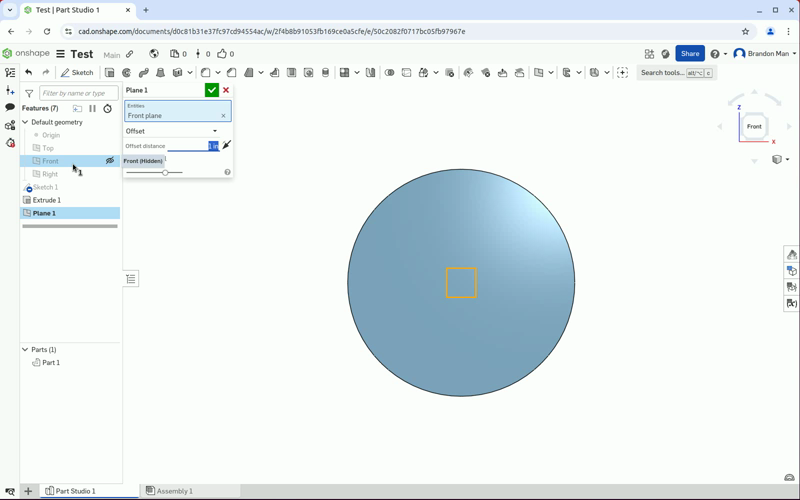
text(7.703)
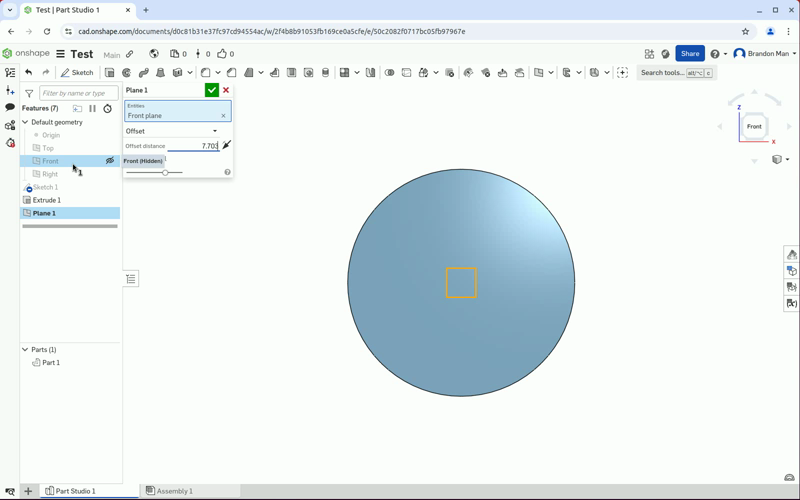
key(enter, 2)
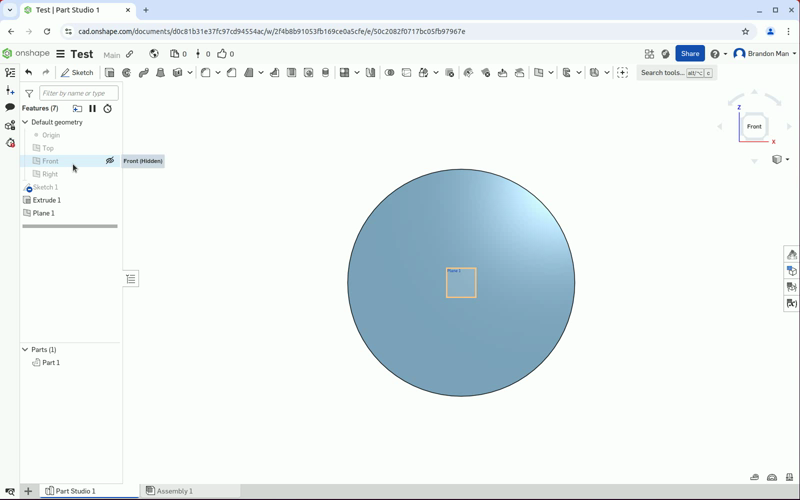
key(shift+s)
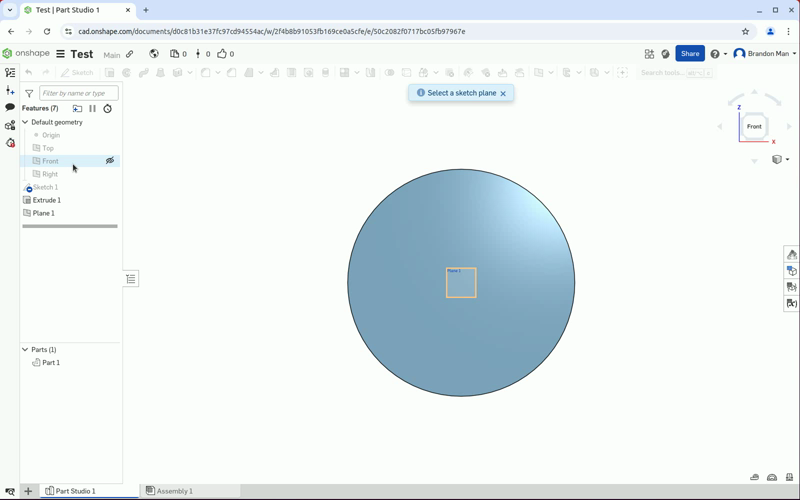
mouse_move(73, 215)
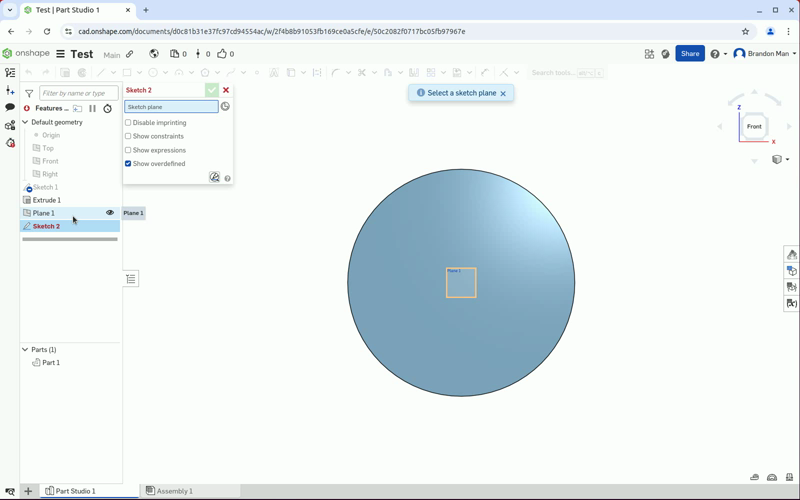
click(73, 215)
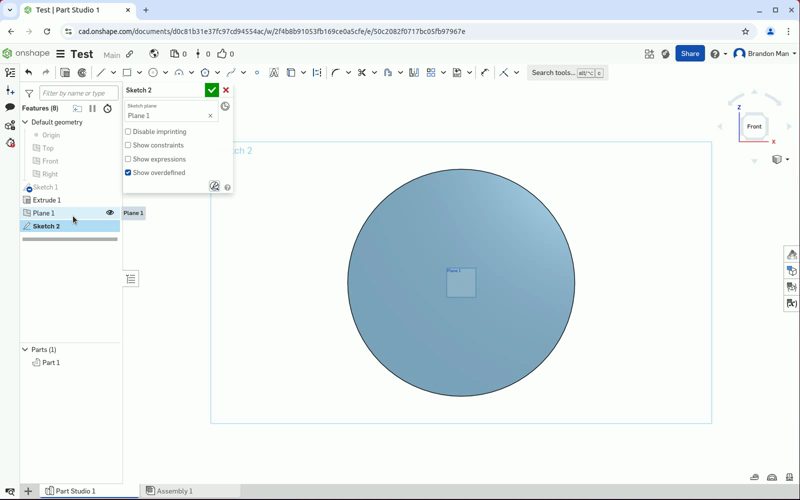
mouse_move(73, 352)
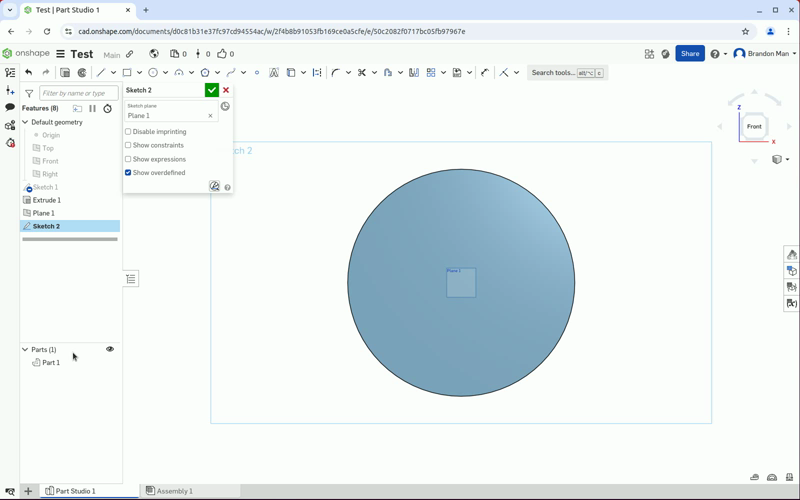
key(y)
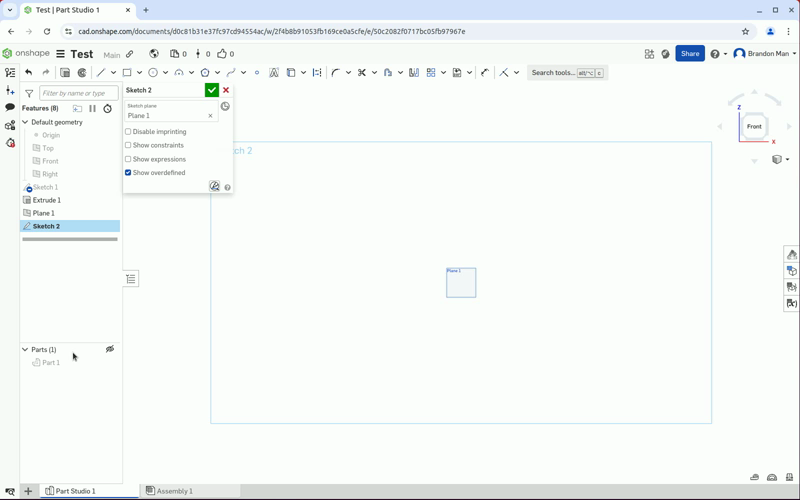
key(c)
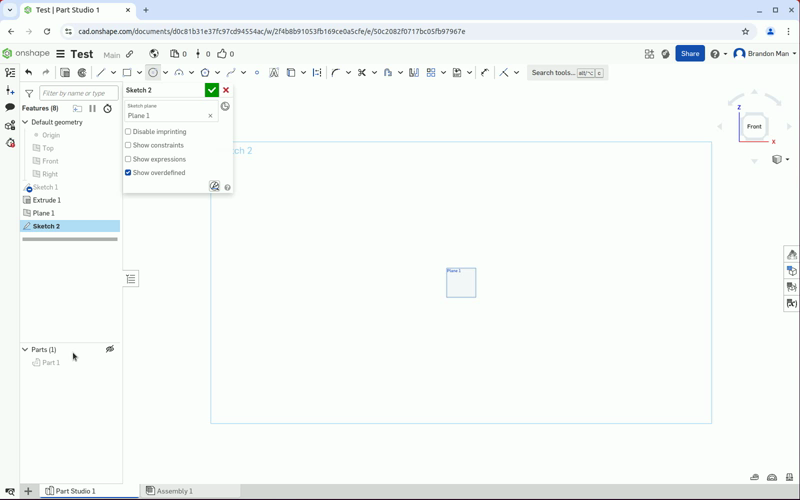
key_down(shift)
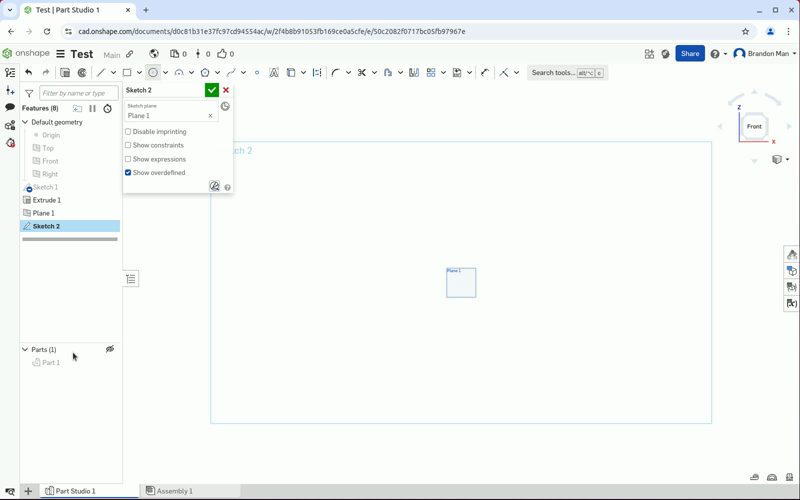
mouse_move(461, 190)
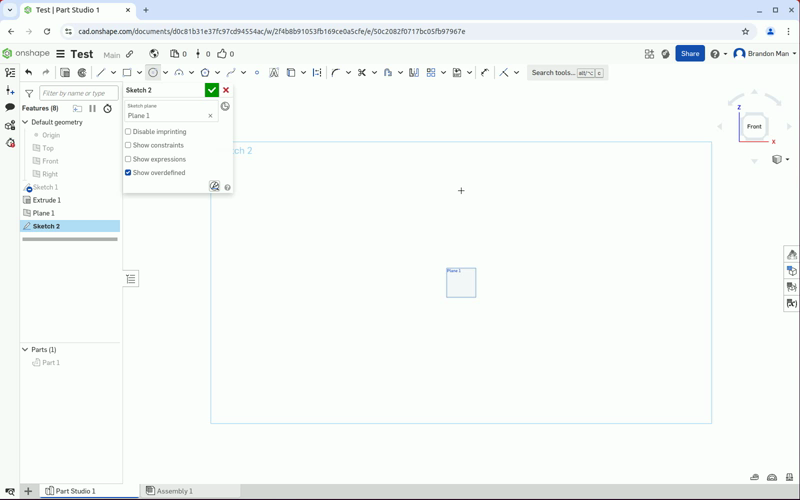
click(461, 190)
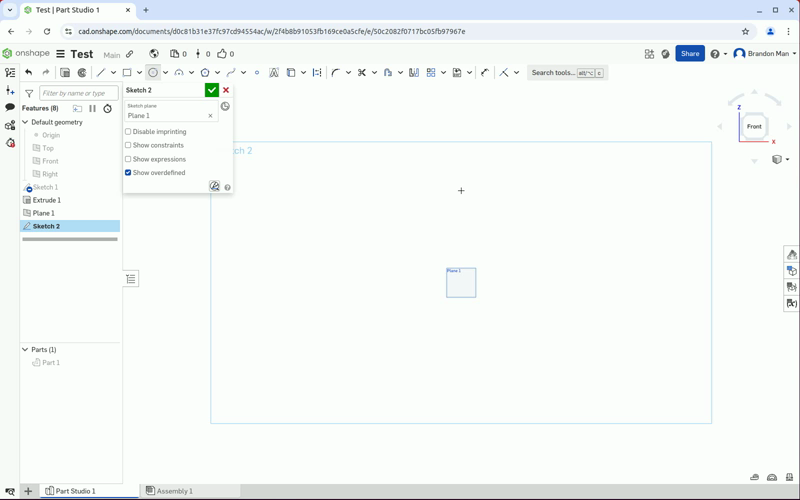
key_up(shift)
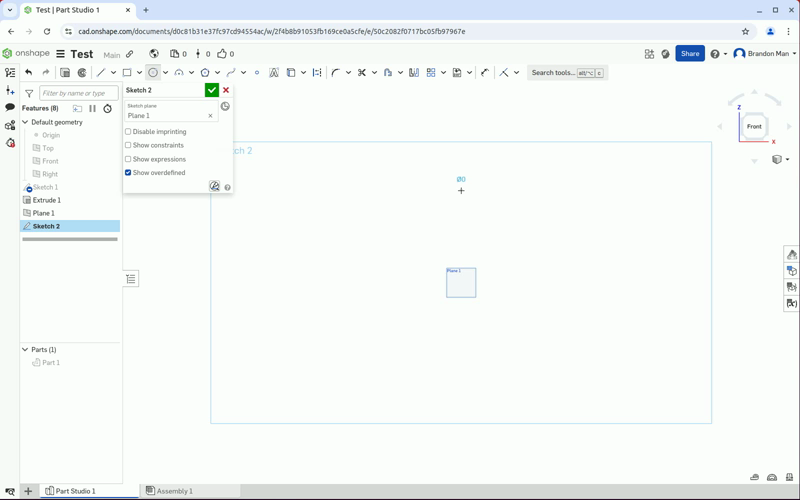
mouse_move(472, 190)
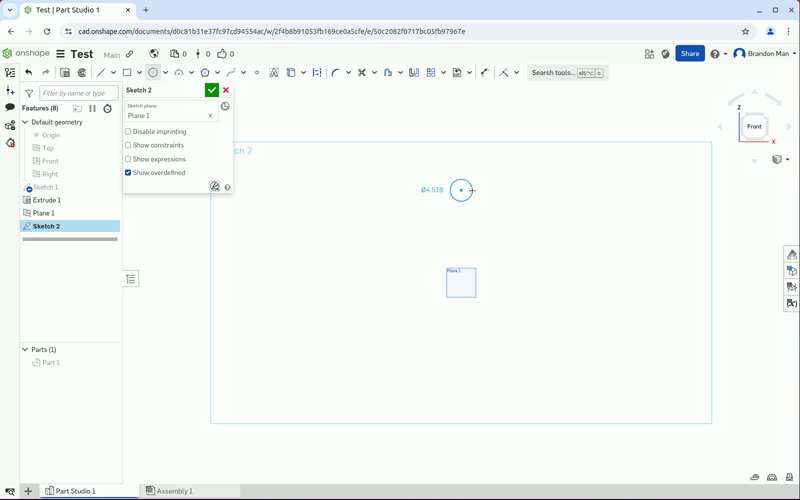
click(472, 190)
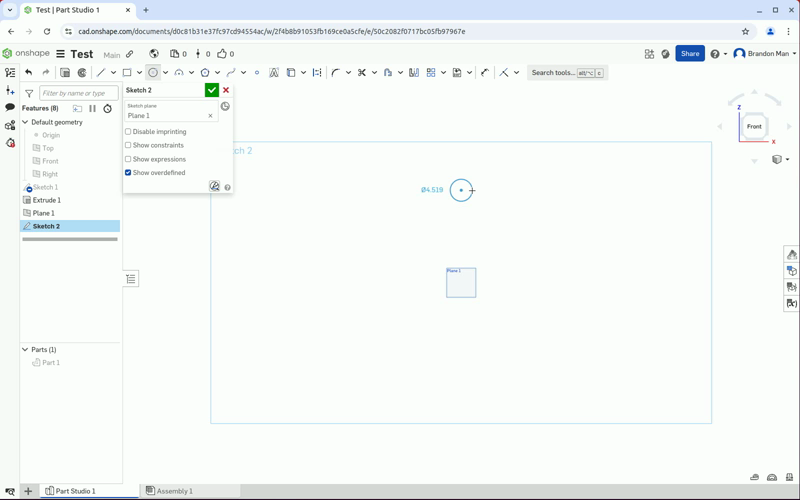
key(esc)
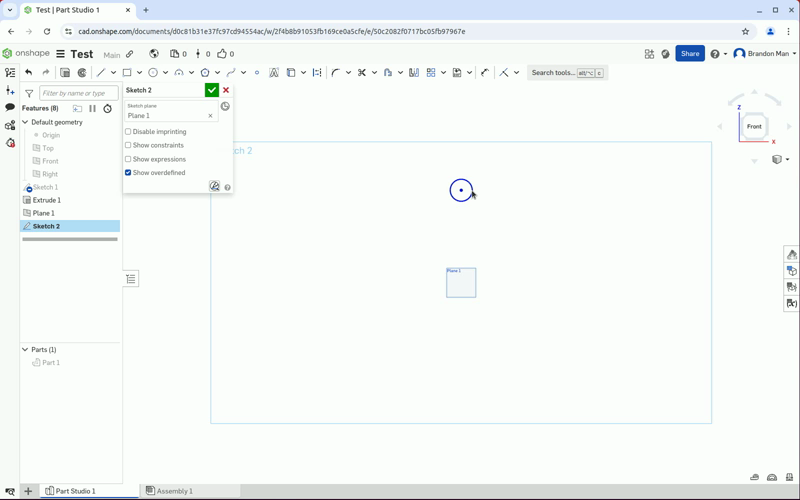
mouse_move(460, 180)
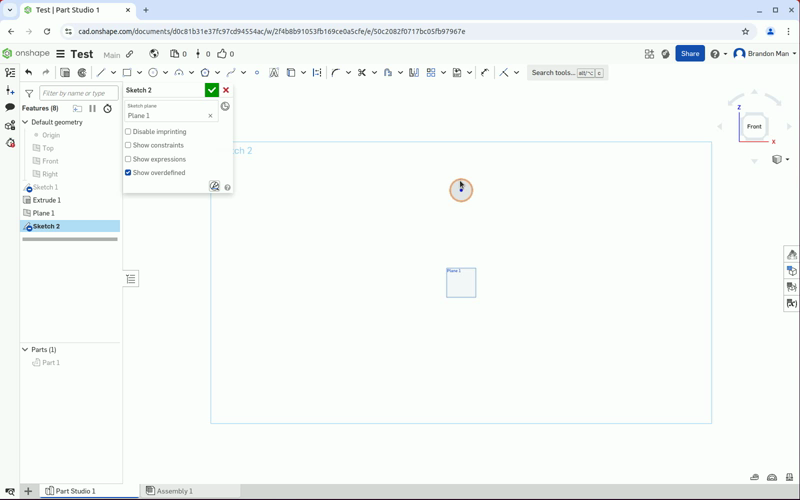
scroll(6)
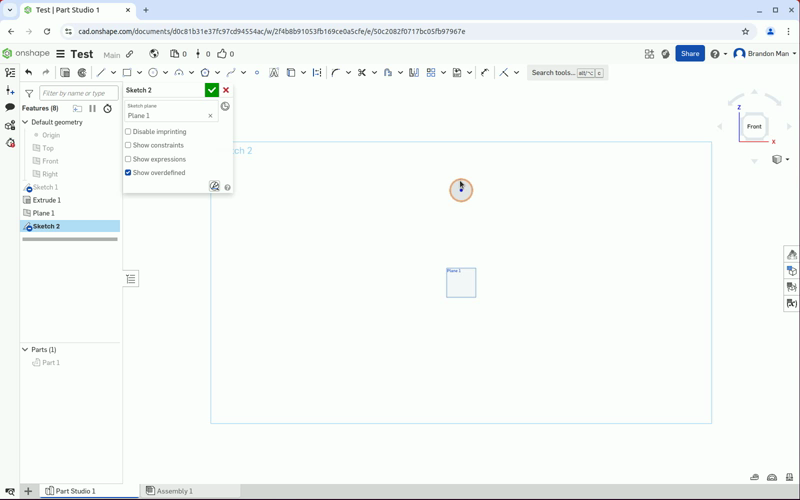
scroll(6)
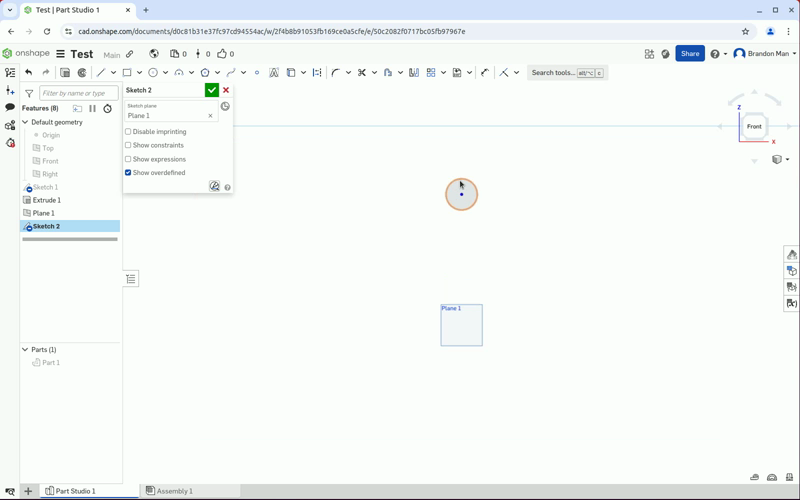
scroll(6)
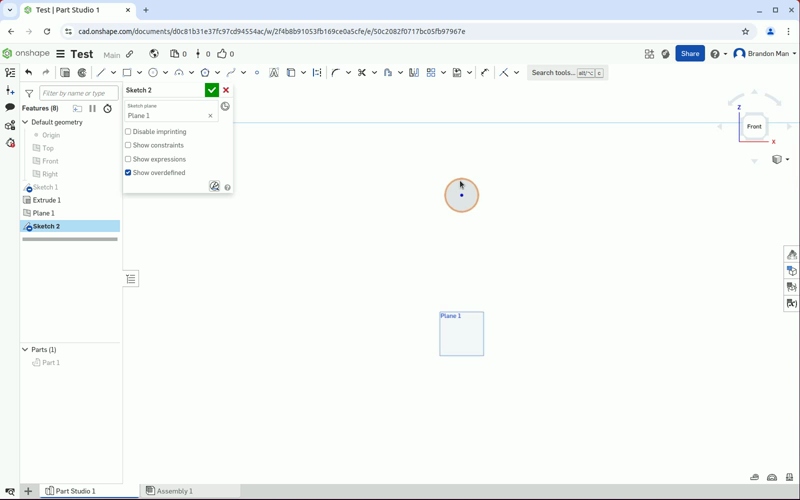
scroll(6)
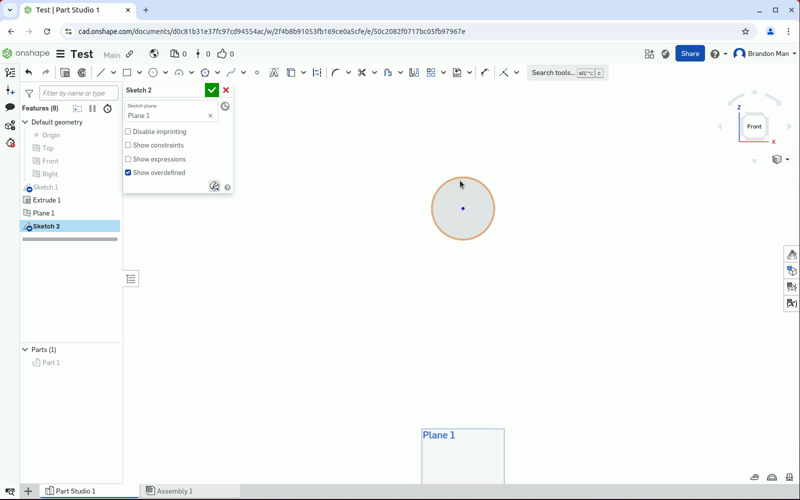
scroll(6)
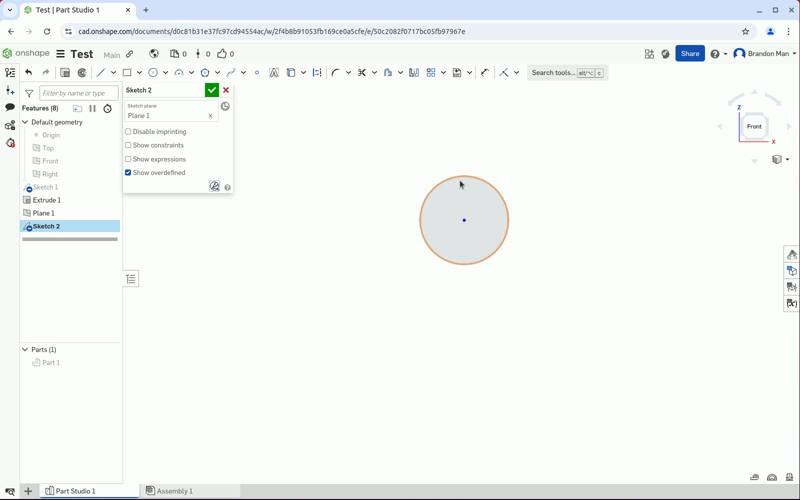
scroll(6)
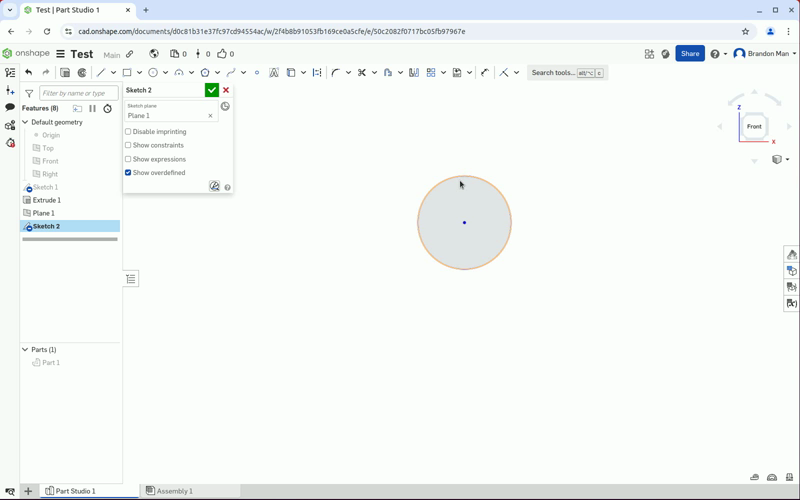
scroll(6)
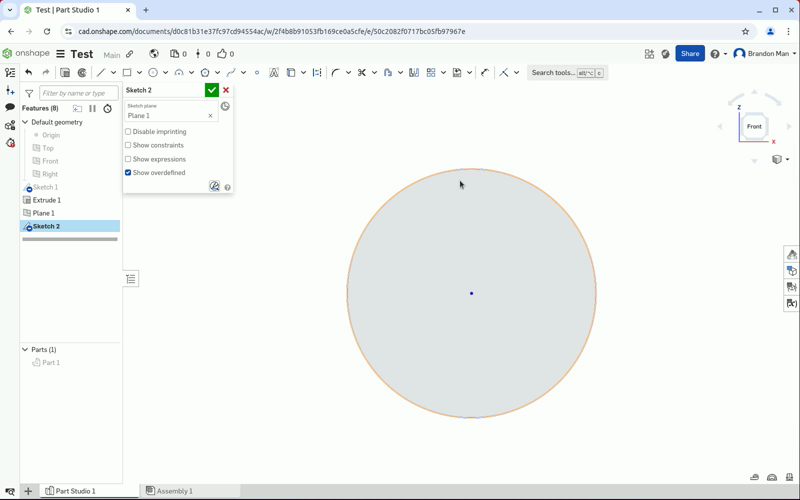
click(460, 180)
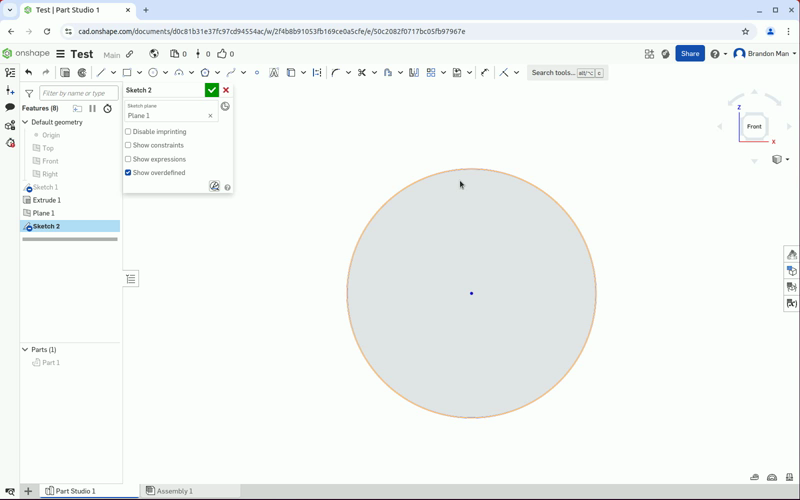
scroll(-6)
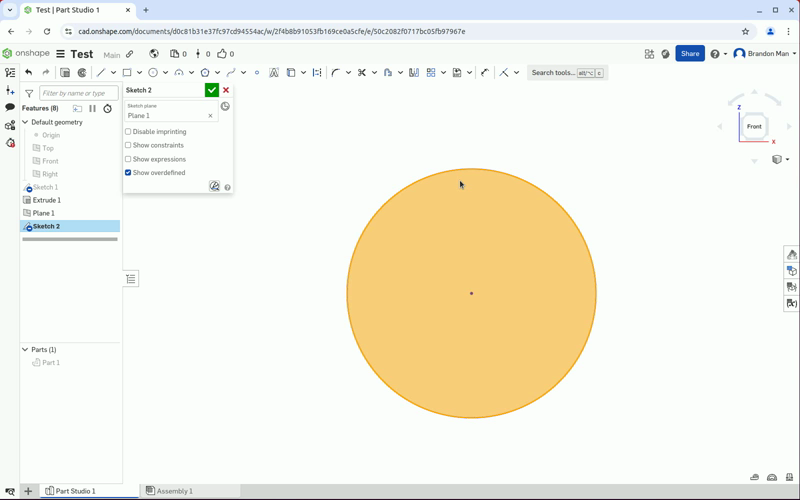
scroll(-6)
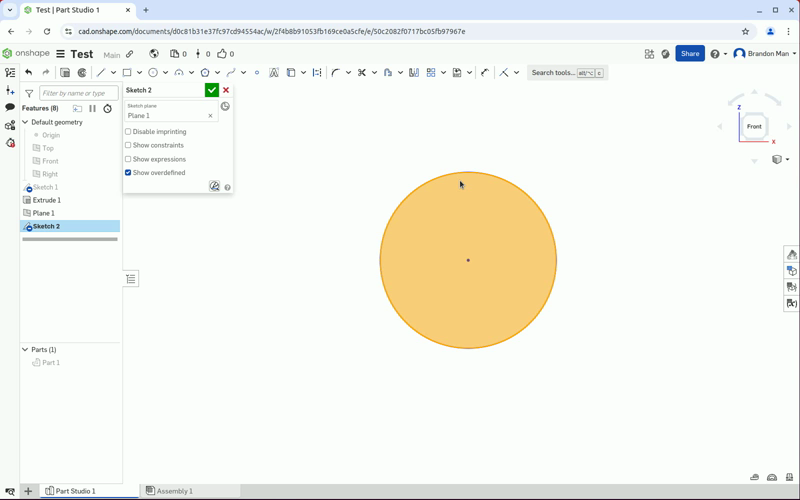
scroll(-6)
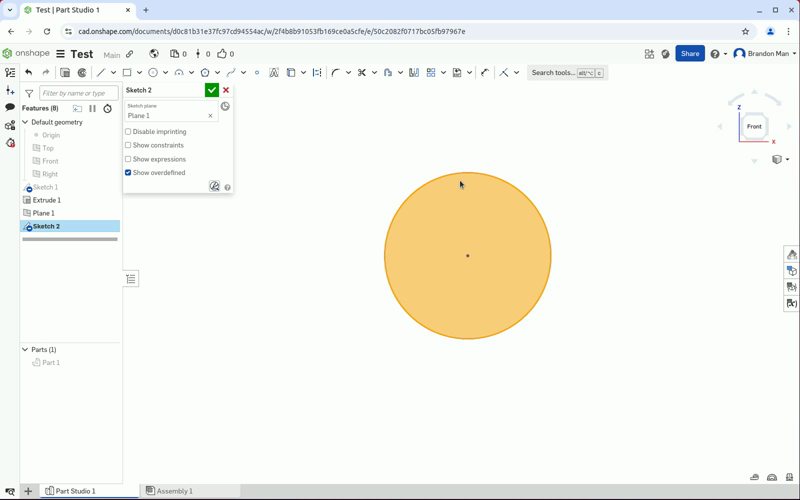
scroll(-6)
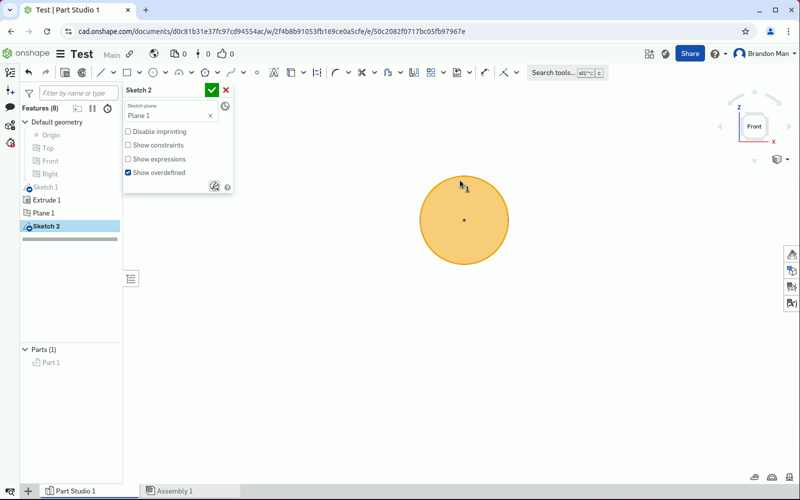
scroll(-6)
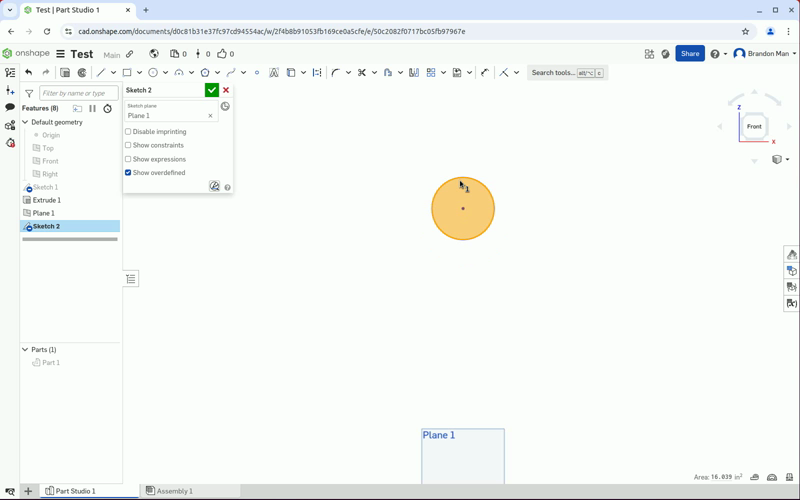
scroll(-6)
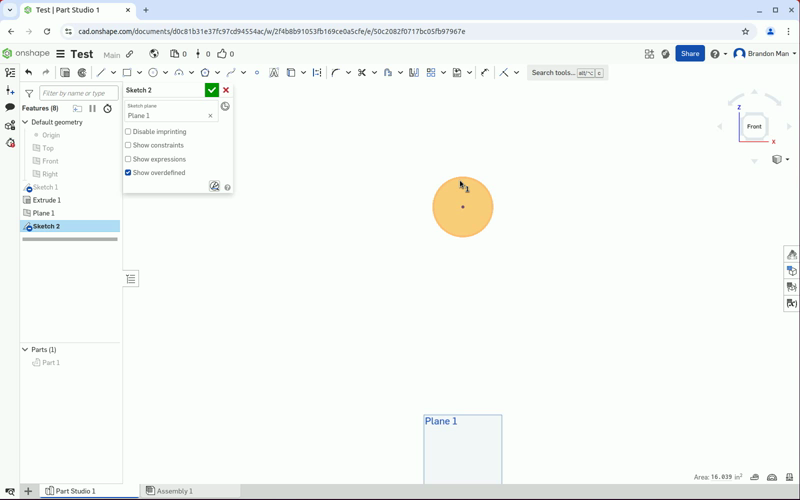
scroll(-6)
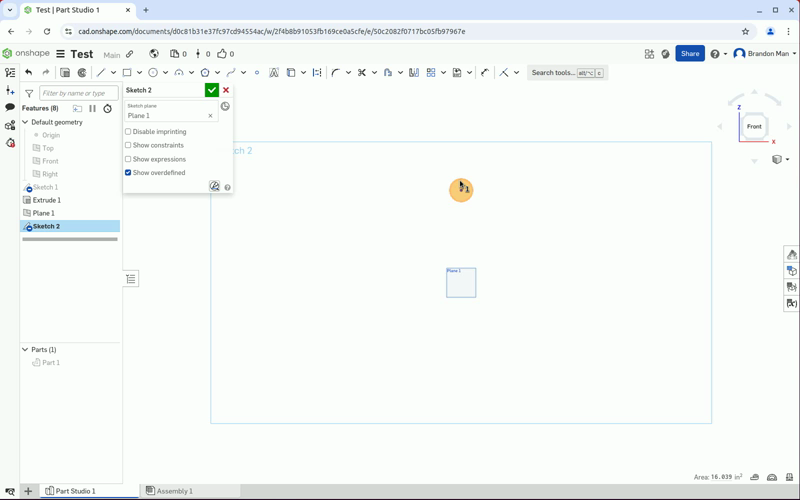
mouse_move(73, 352)
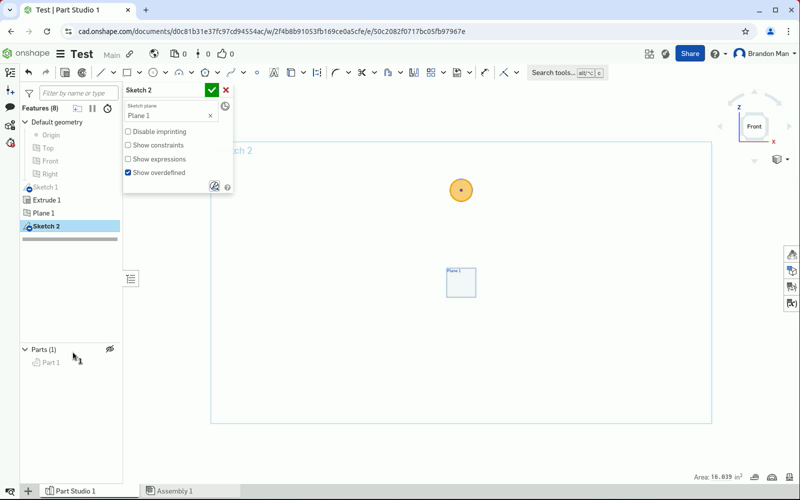
key(shift+y)
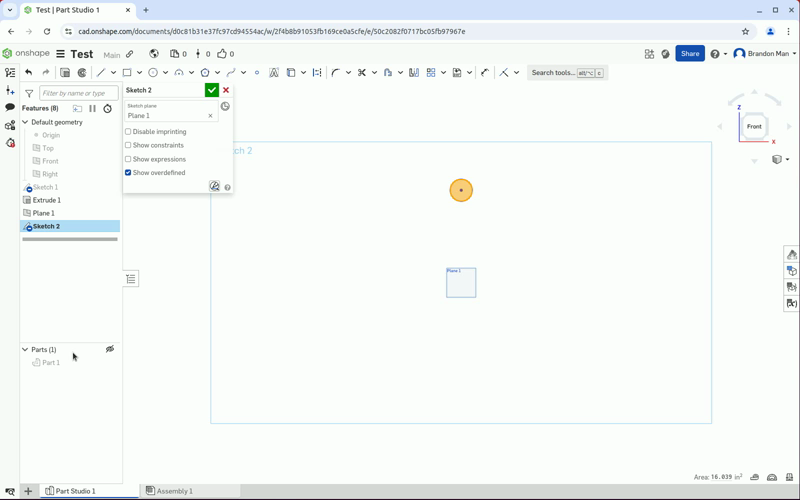
key(shift+e)
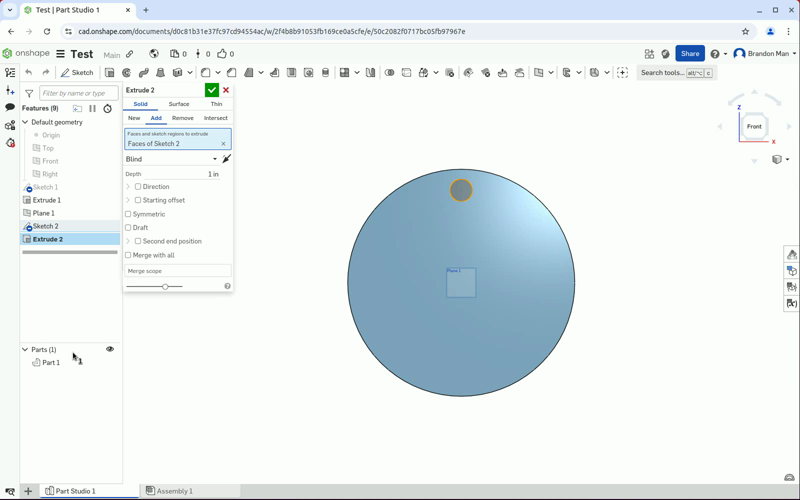
mouse_move(143, 106)
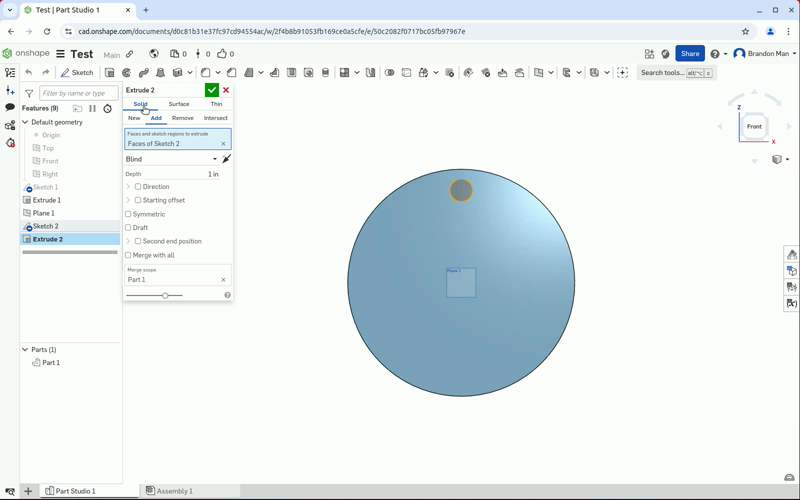
click(143, 106)
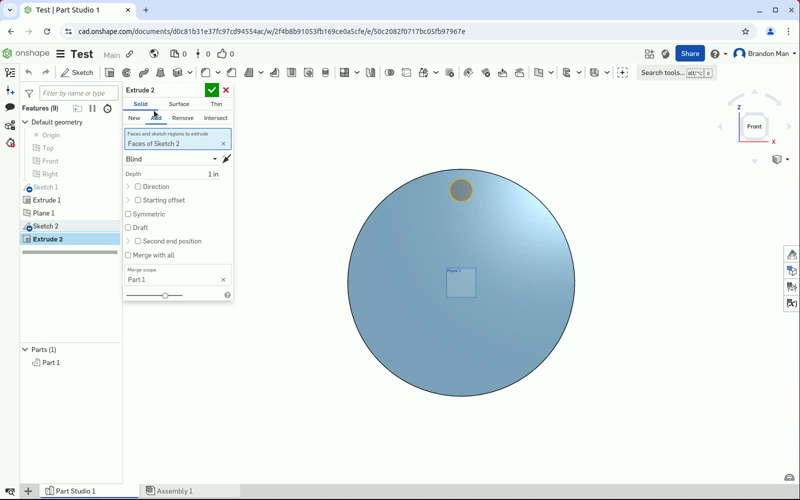
mouse_move(186, 120)
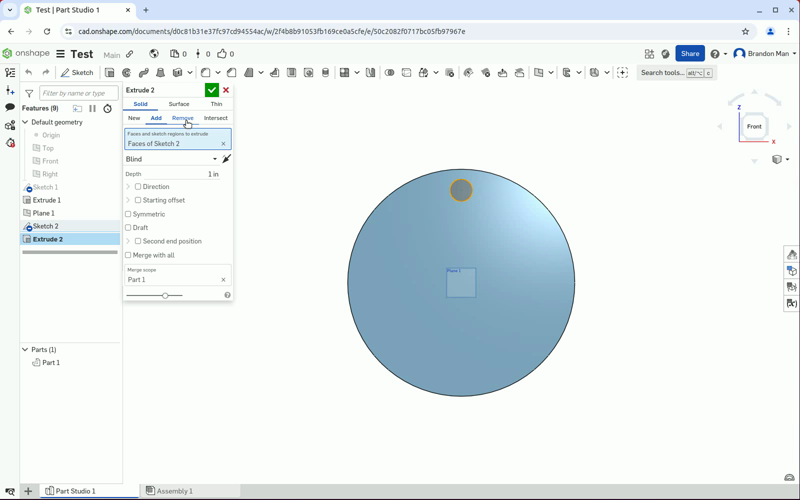
click(186, 120)
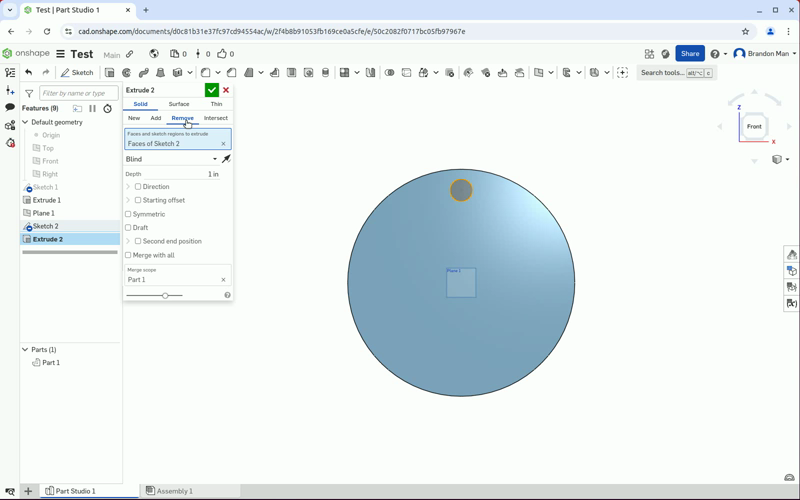
key(tab, 4)
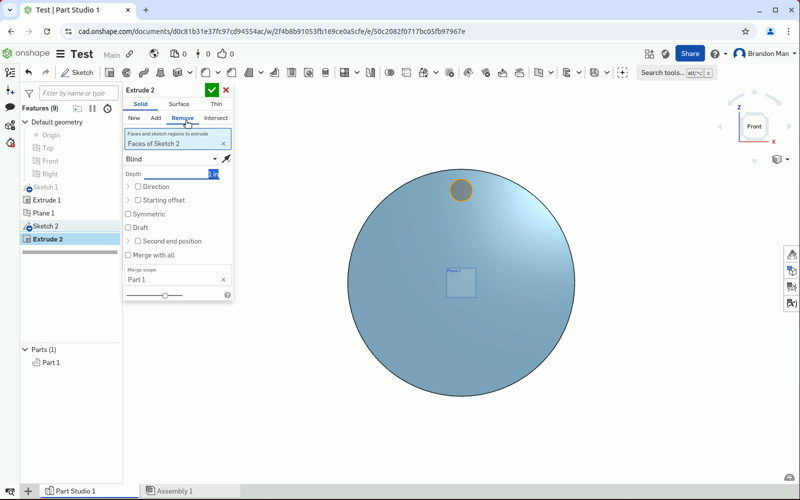
text(7.703)
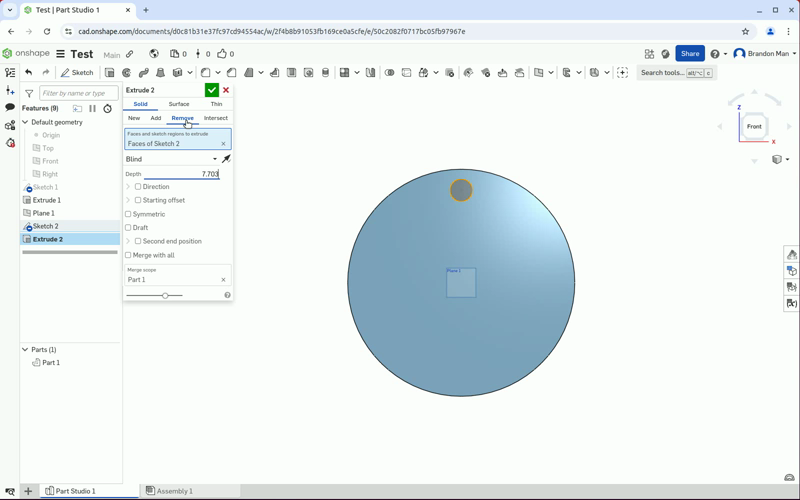
key(tab, 6)
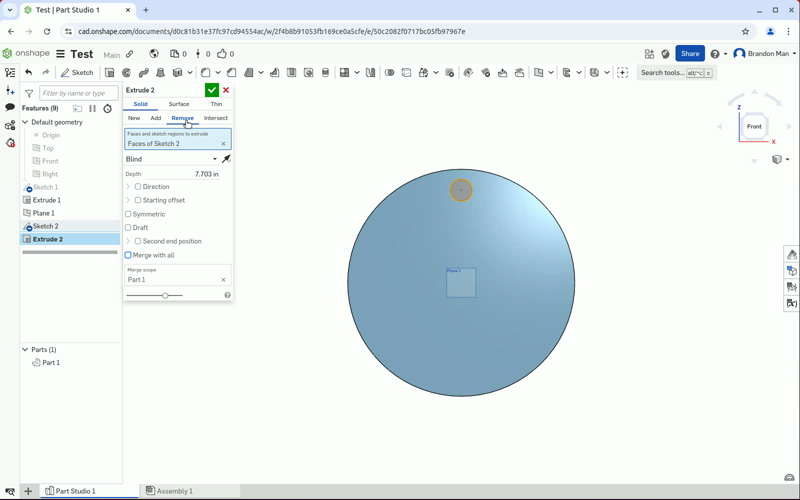
key(space)
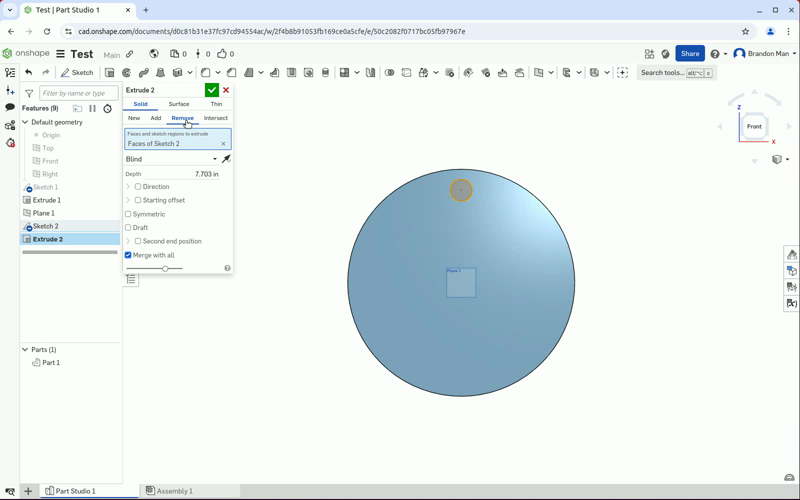
key(enter)
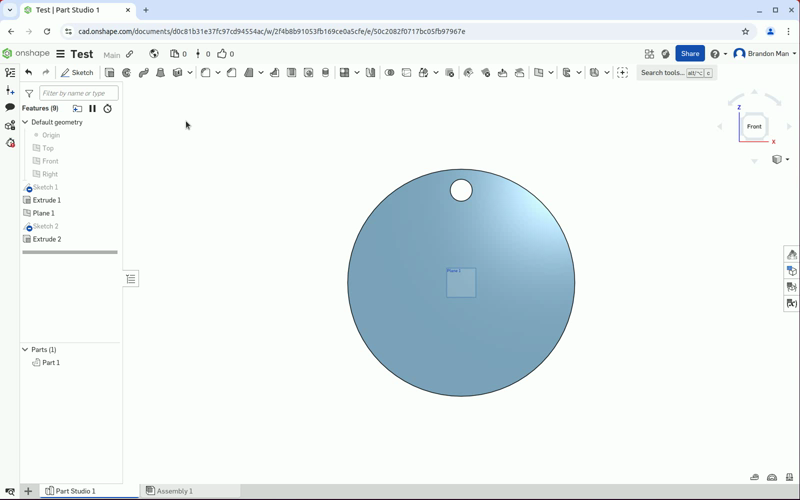
key(shift+h)
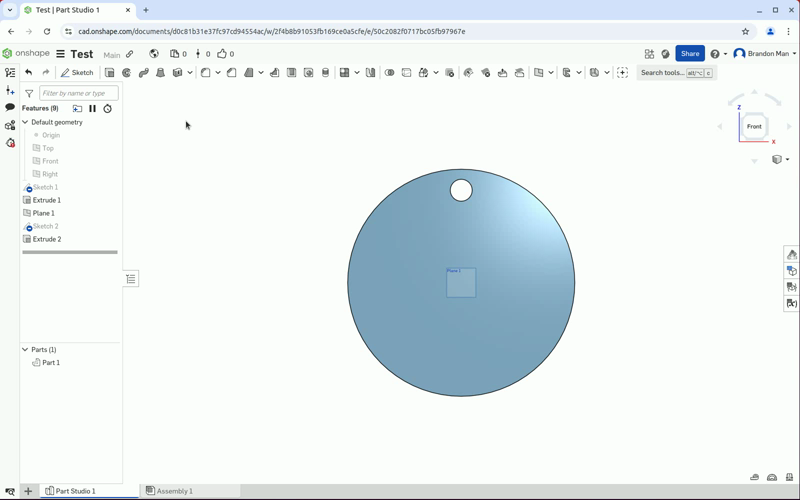
key(shift+h)
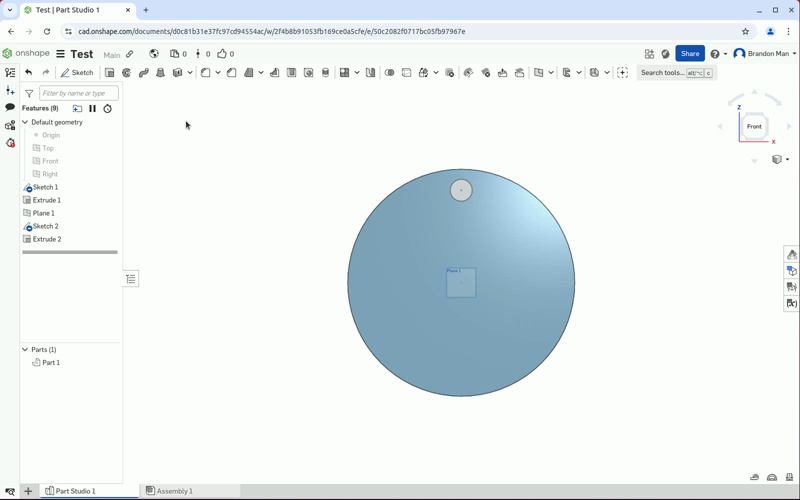
key(shift+7)
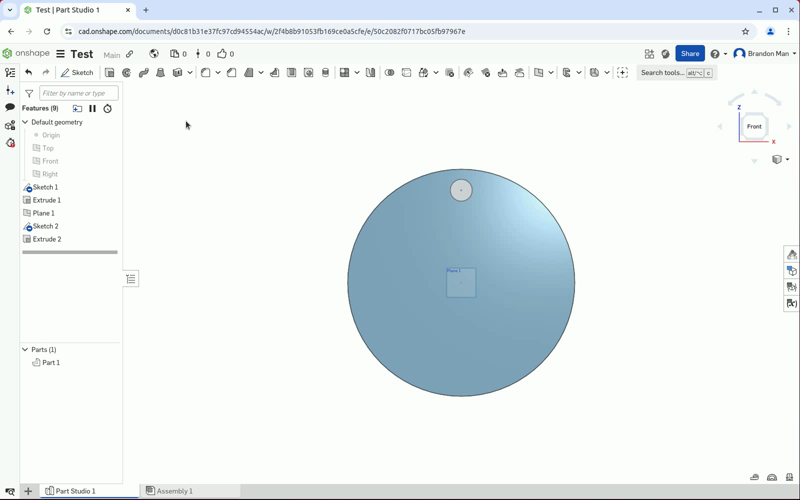
key(left, 2)
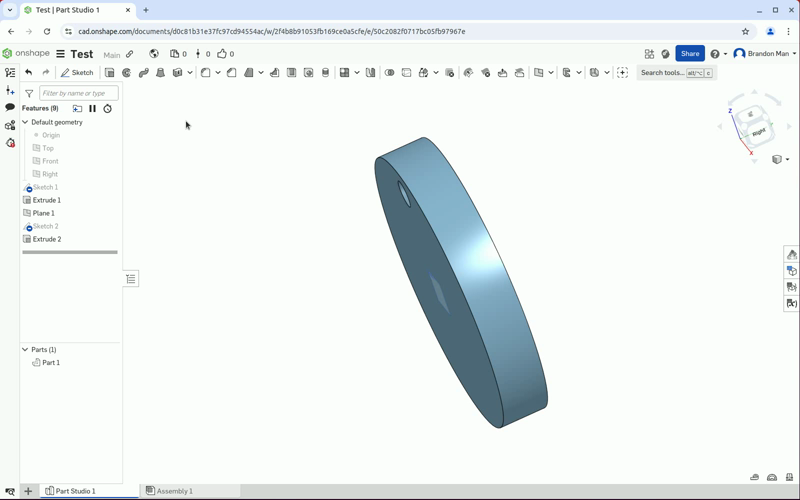
key(down, 2)
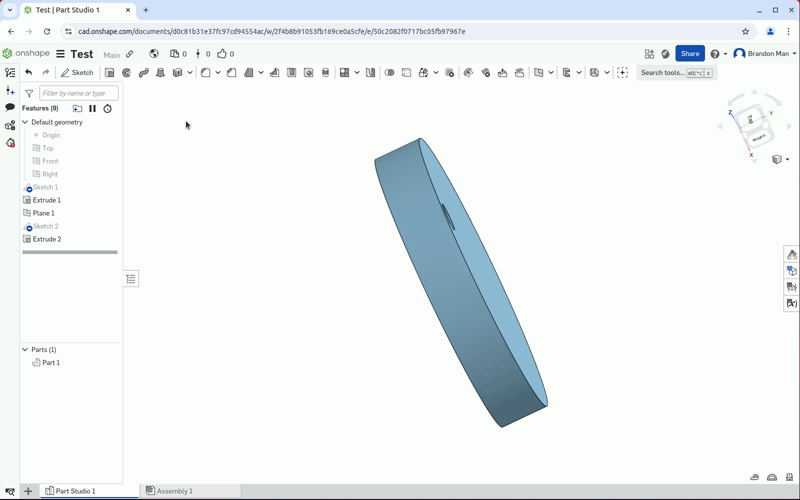
key(up, 2)
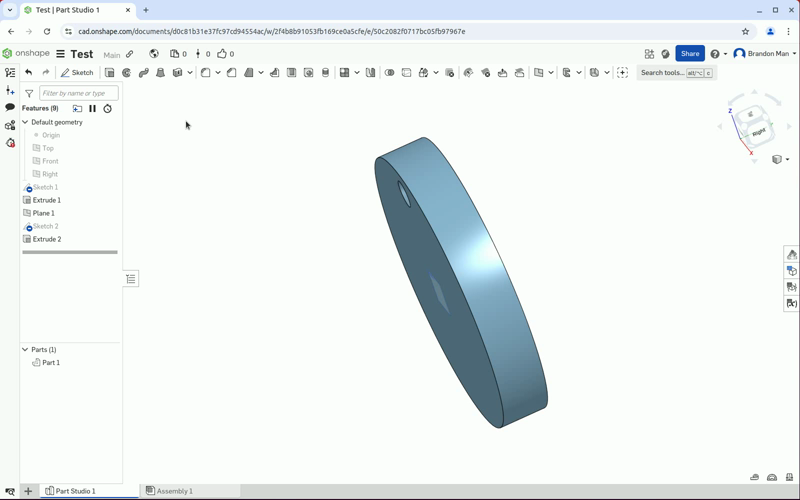
key(right, 2)
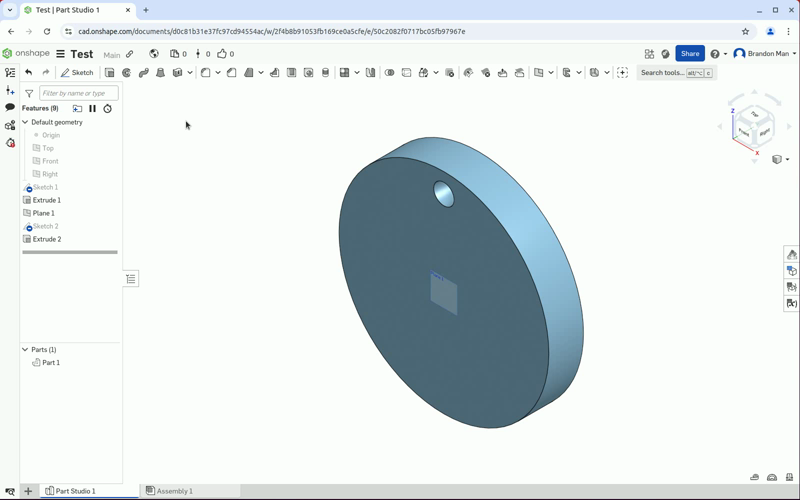
mouse_move(73, 189)
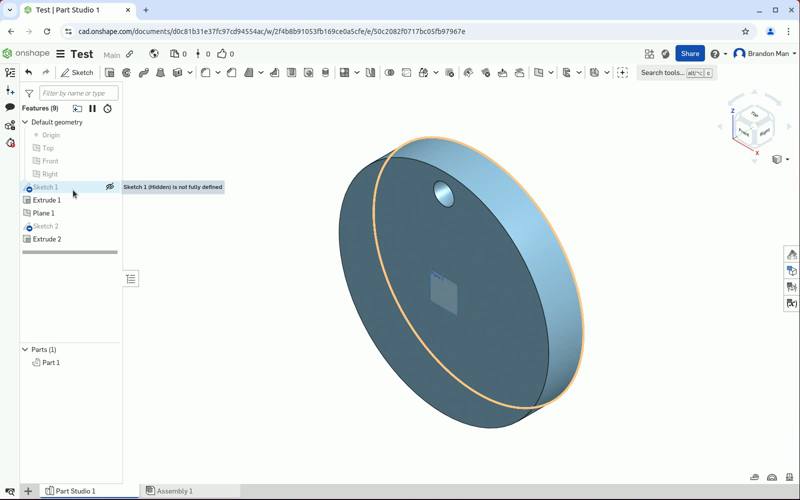
click(73, 189)